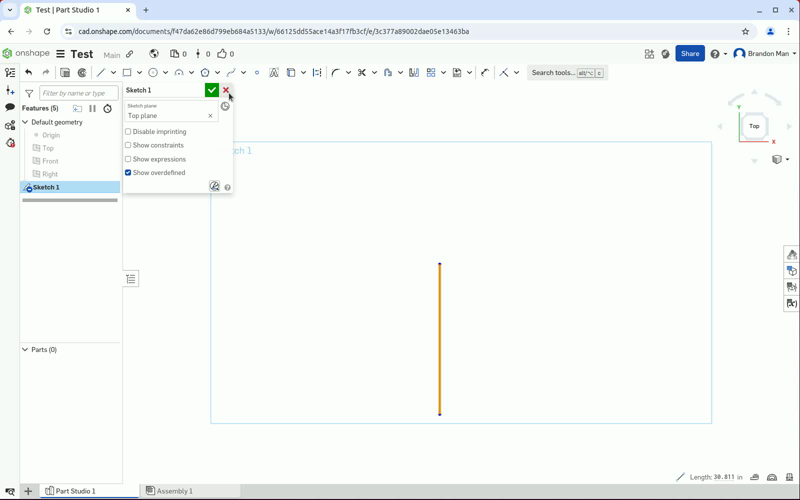
key(shift+h)
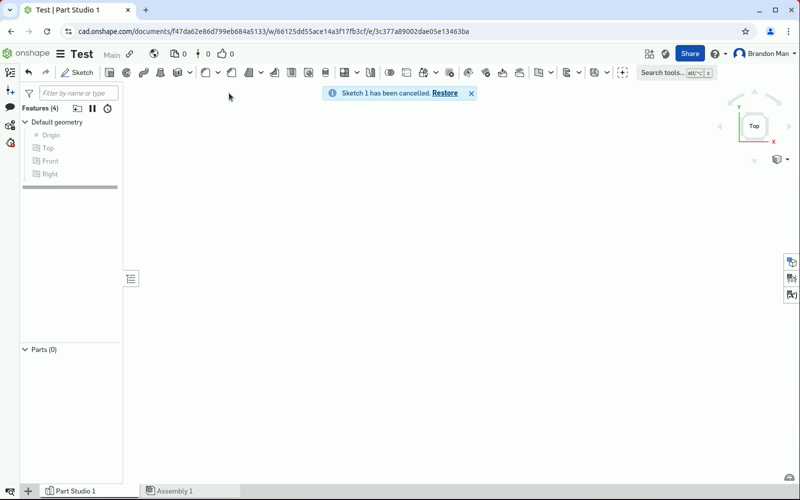
mouse_move(73, 352)
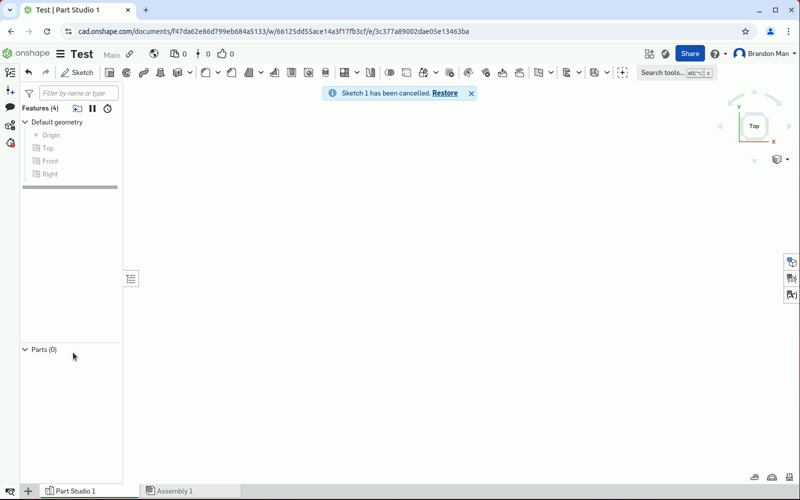
key(y)
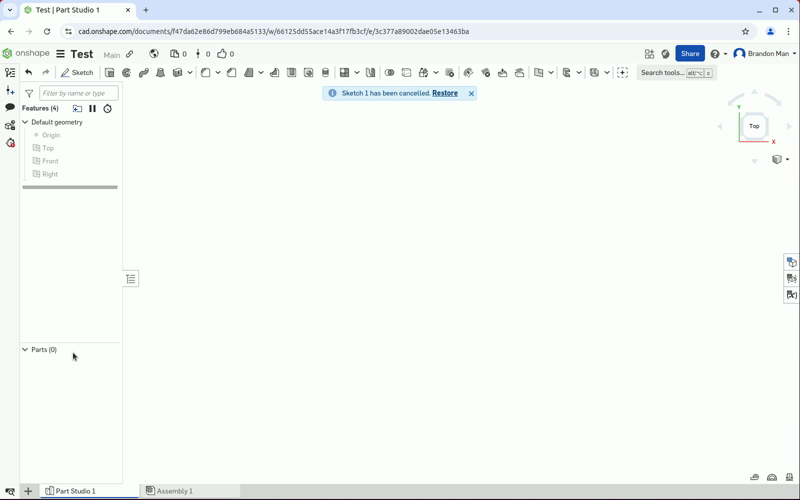
key(shift+p)
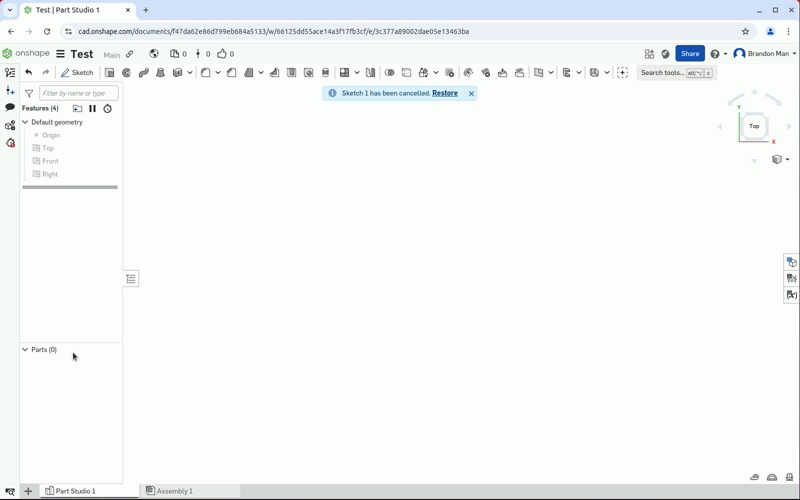
key(space)
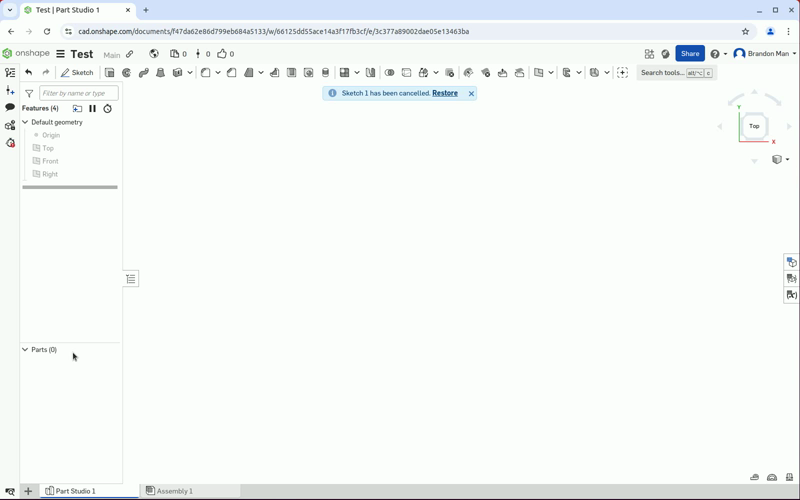
key_down(shift)
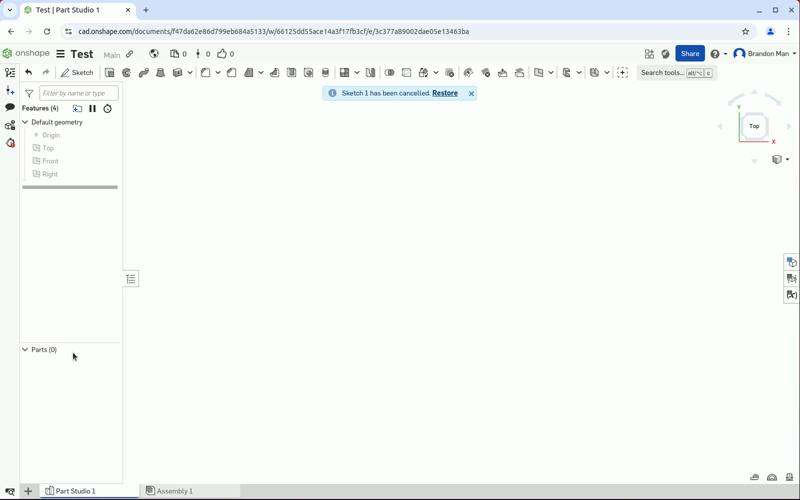
key(up)
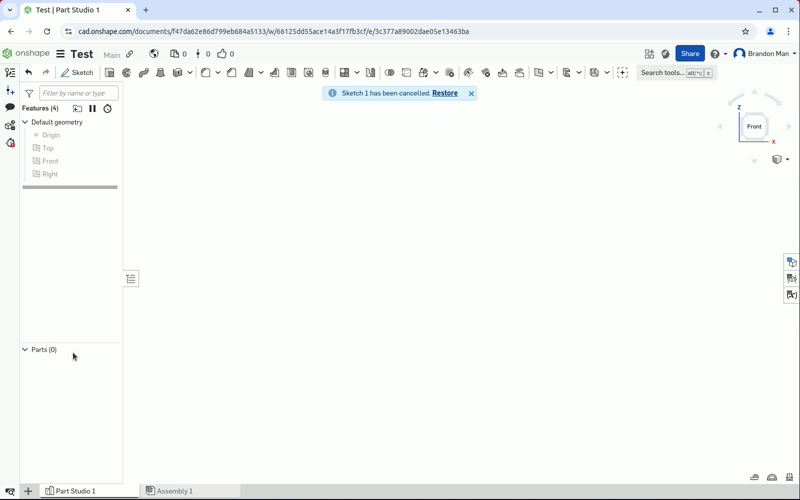
key_up(shift)
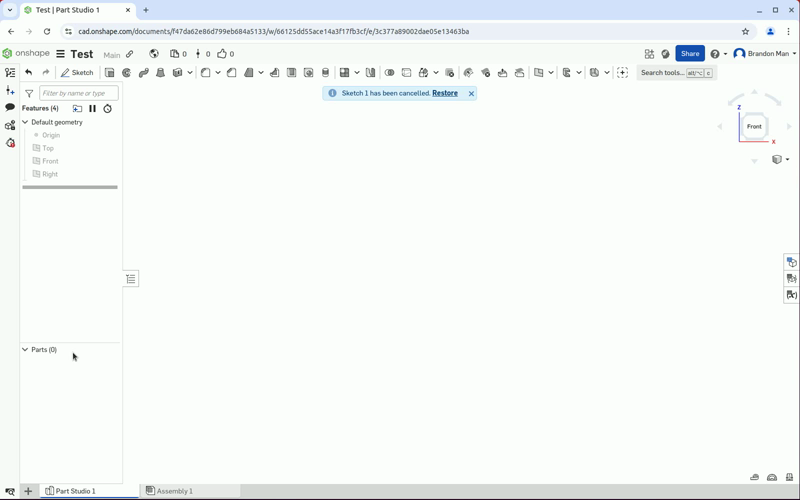
mouse_move(73, 352)
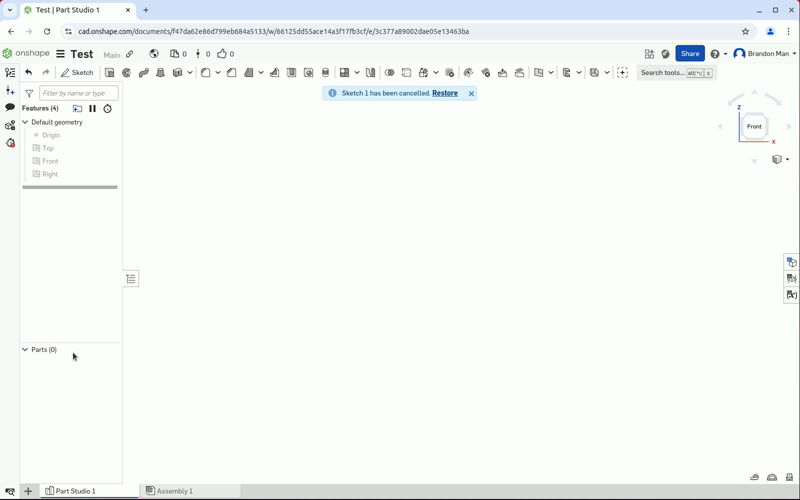
key(shift+y)
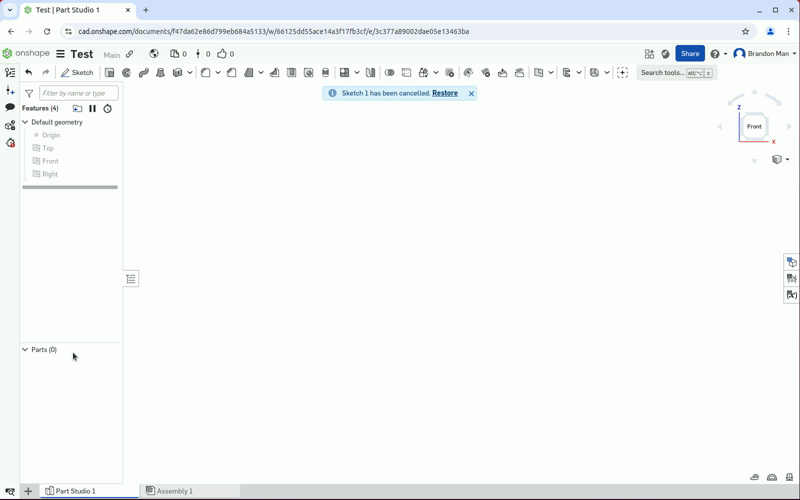
key(shift+s)
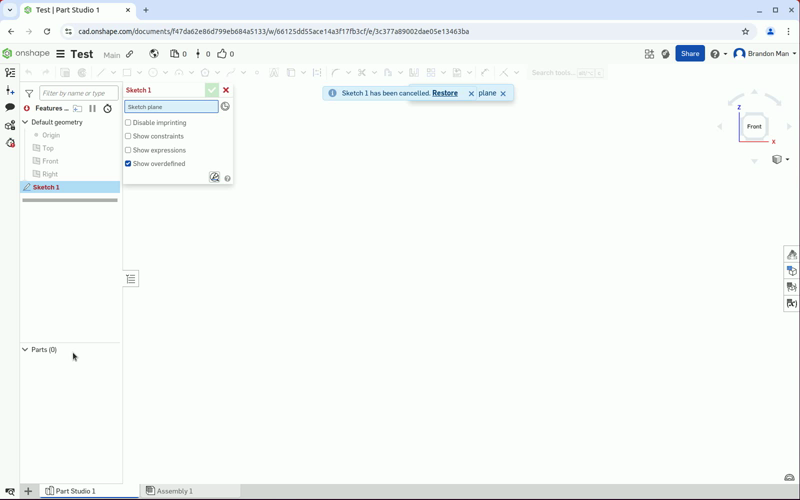
mouse_move(73, 163)
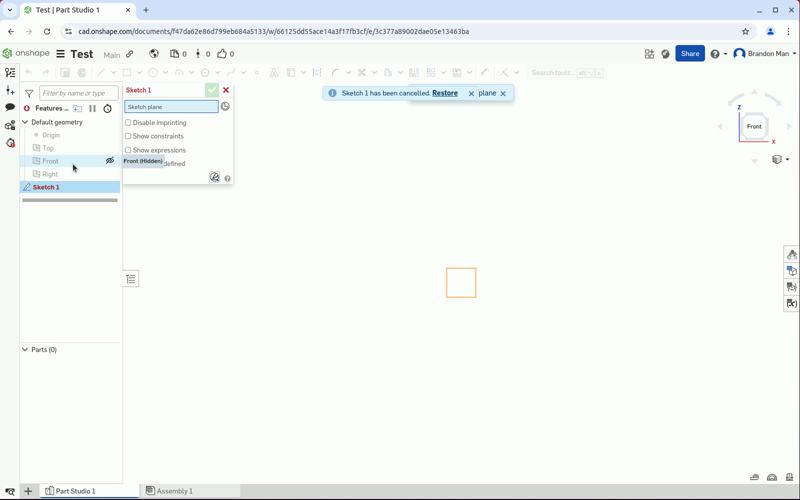
click(73, 163)
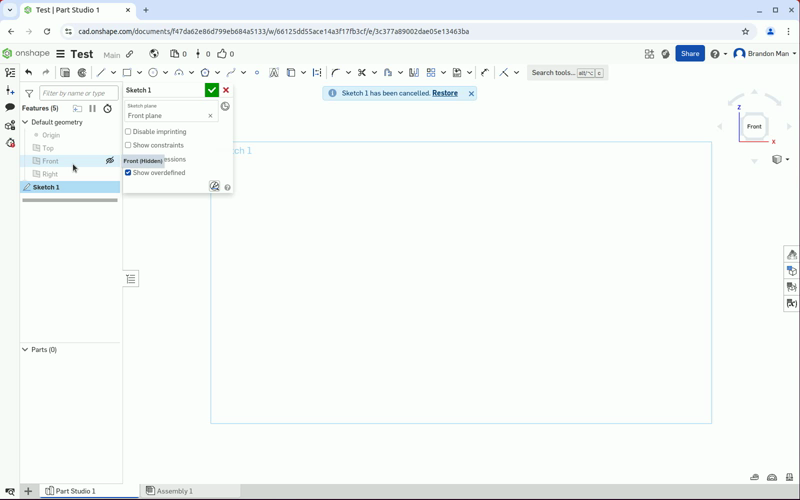
mouse_move(73, 352)
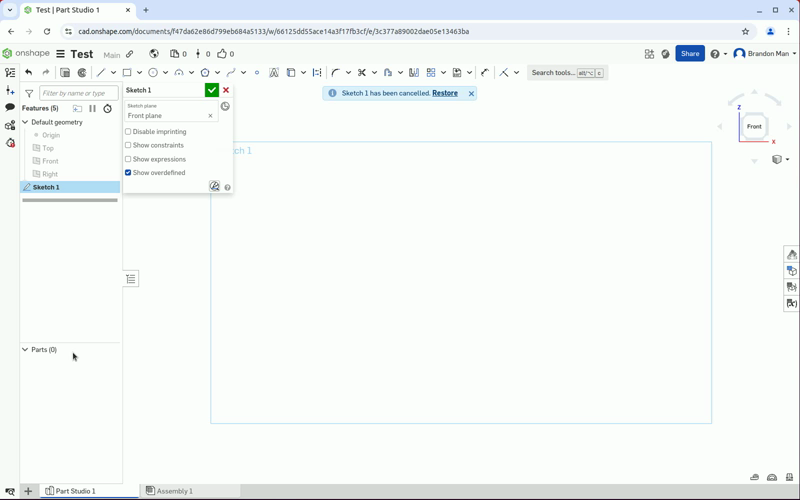
key(y)
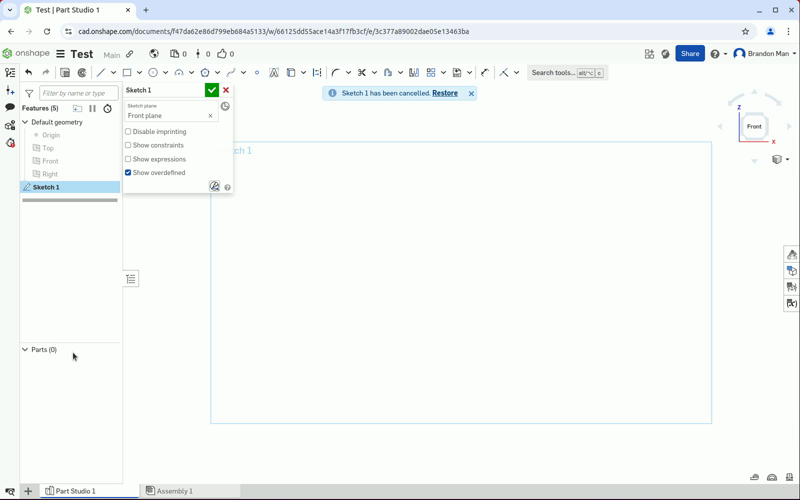
key(c)
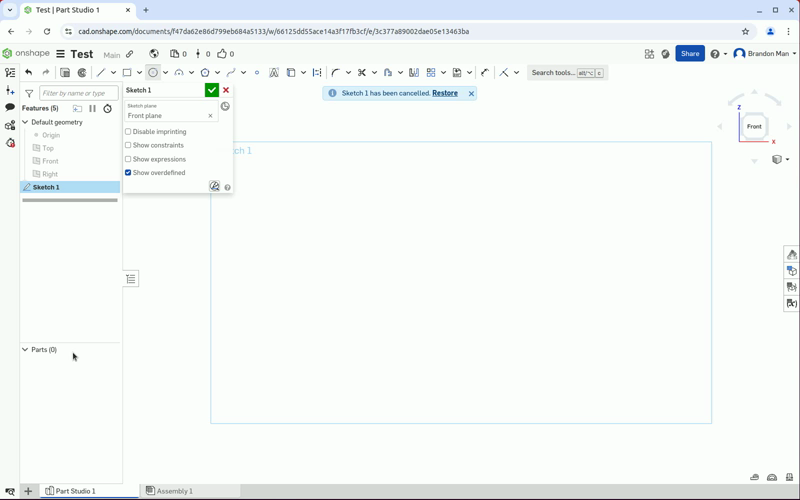
key_down(shift)
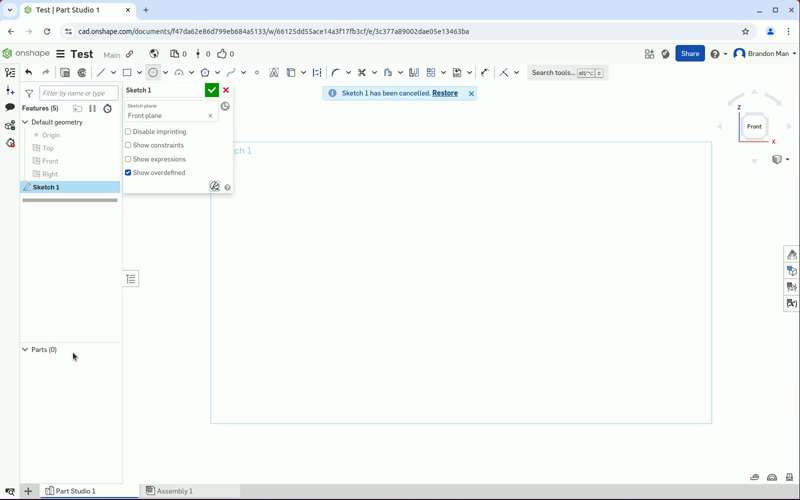
mouse_move(395, 226)
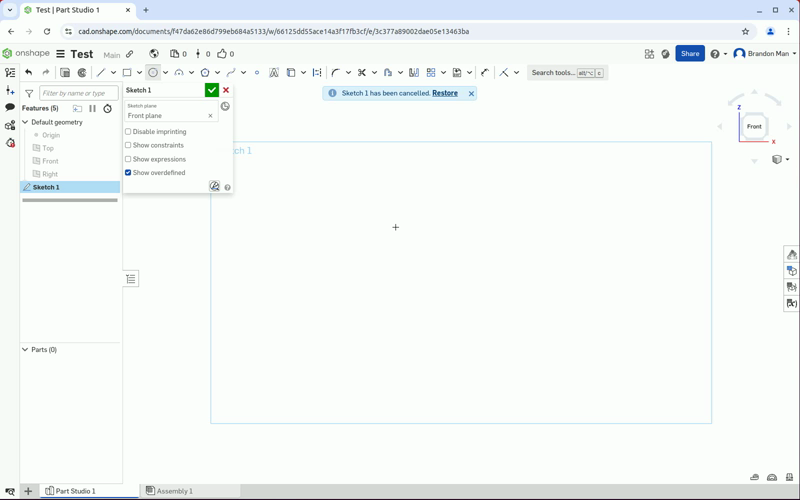
click(395, 226)
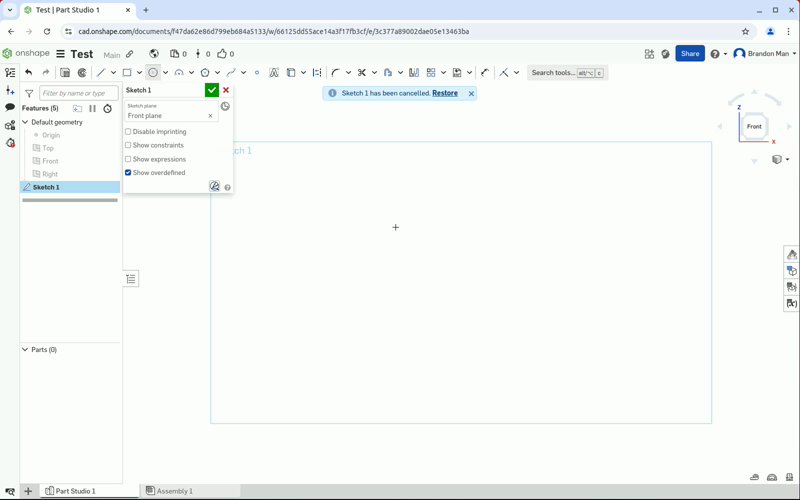
key_up(shift)
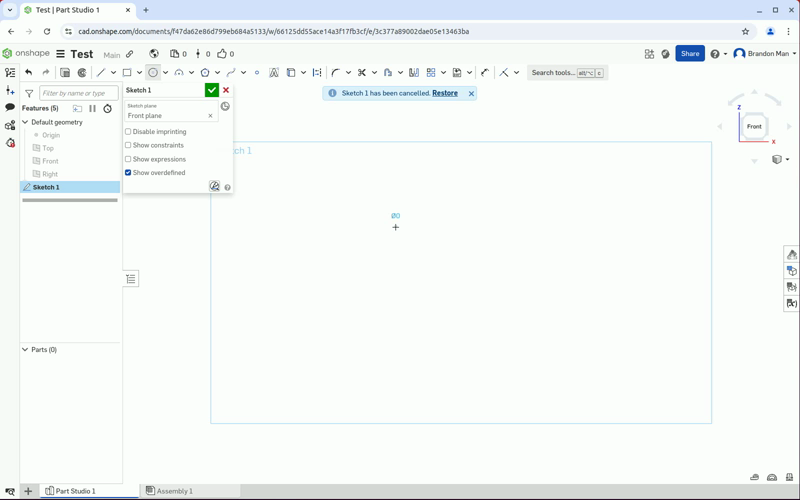
mouse_move(414, 226)
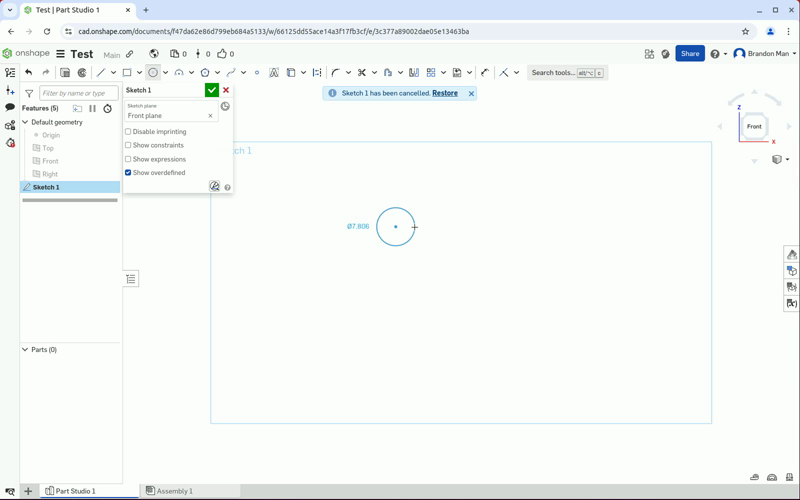
click(414, 226)
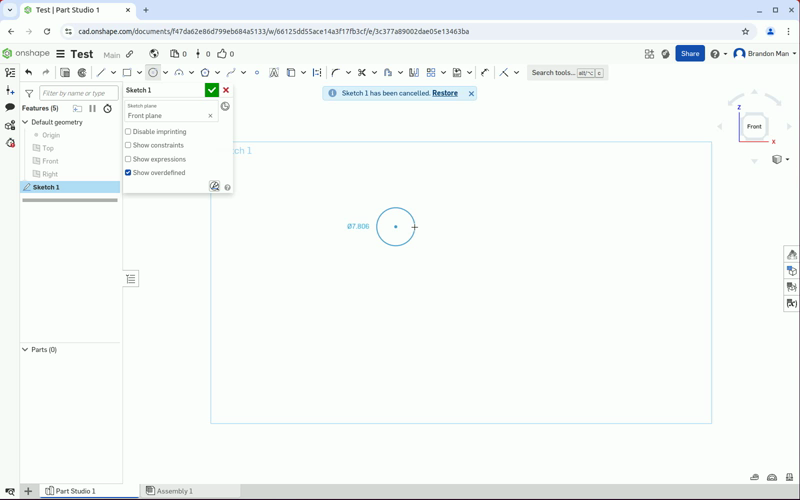
key(esc)
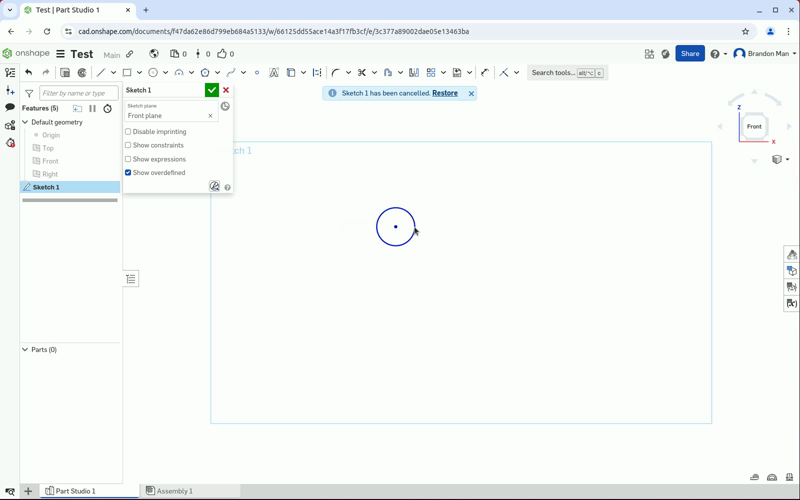
mouse_move(411, 224)
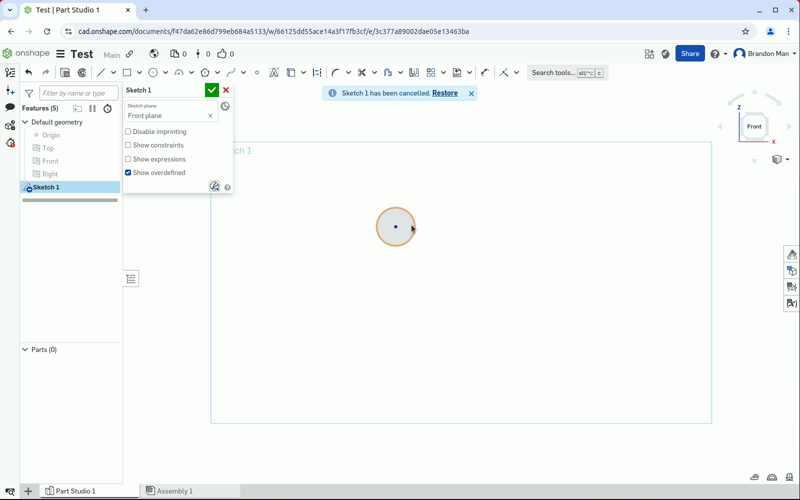
scroll(6)
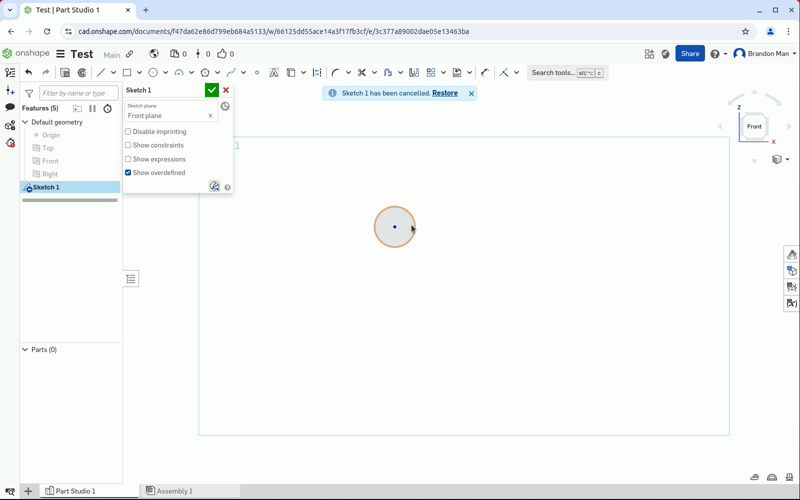
scroll(6)
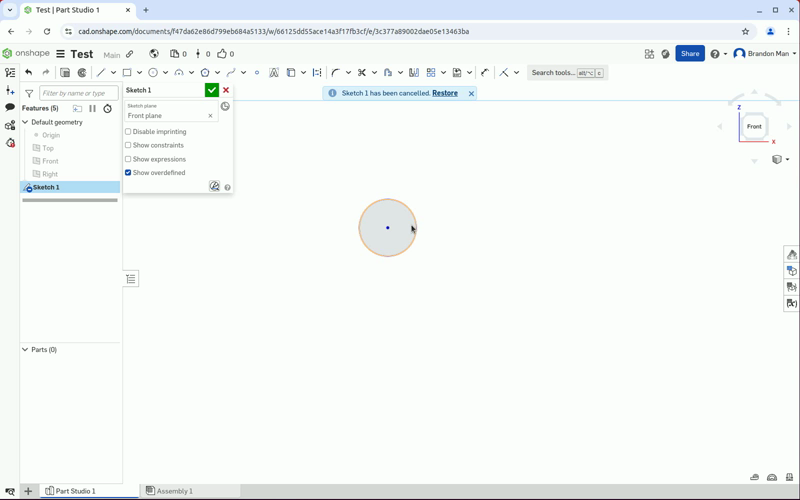
scroll(6)
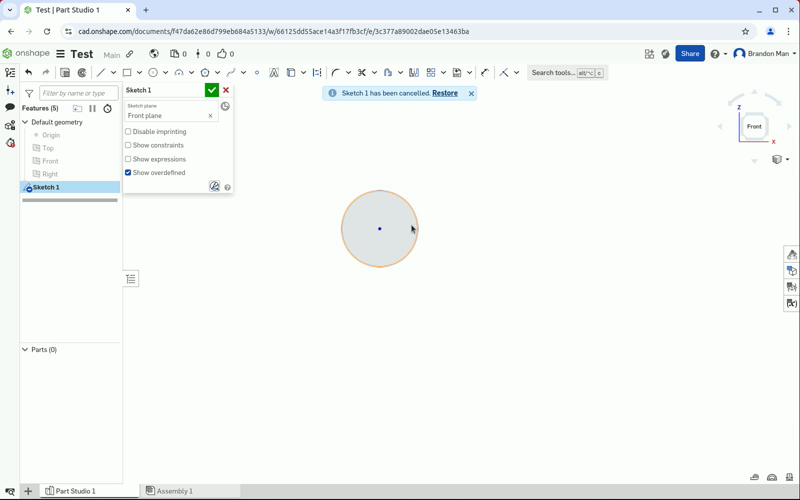
scroll(6)
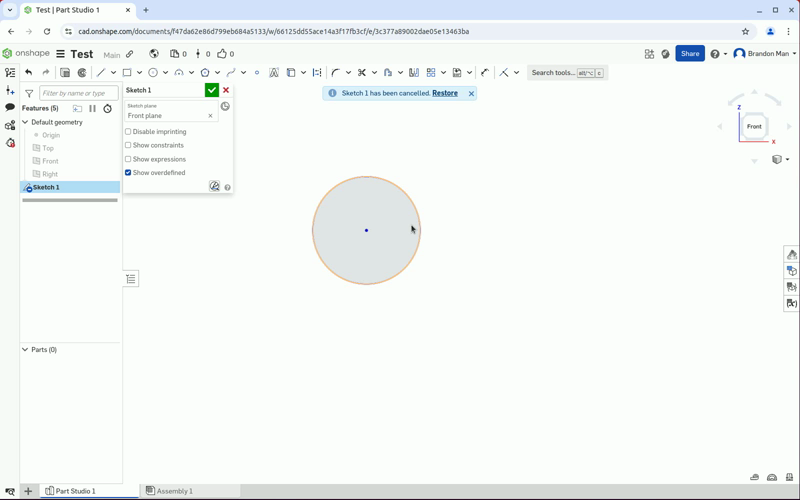
scroll(6)
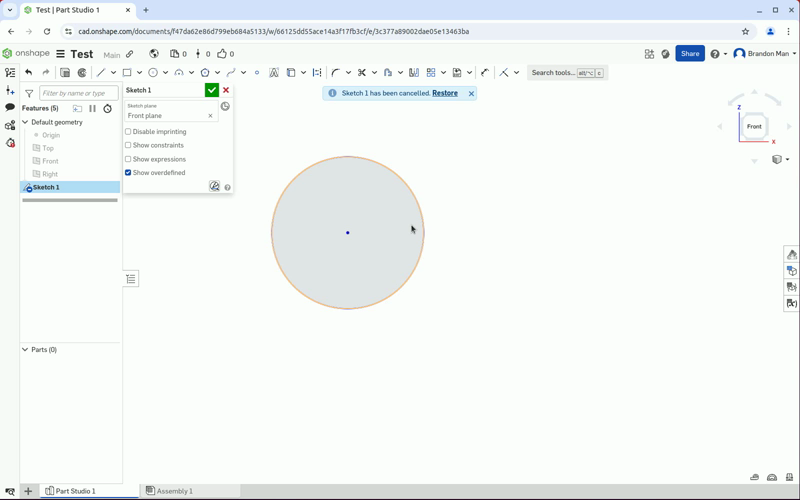
scroll(6)
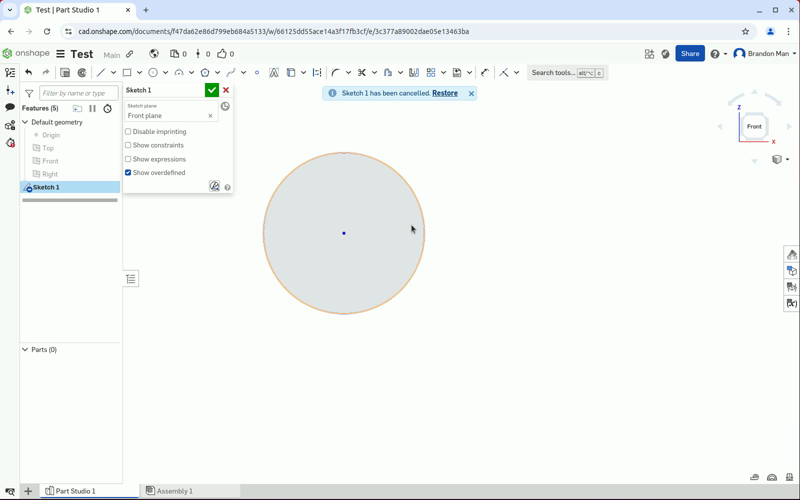
scroll(6)
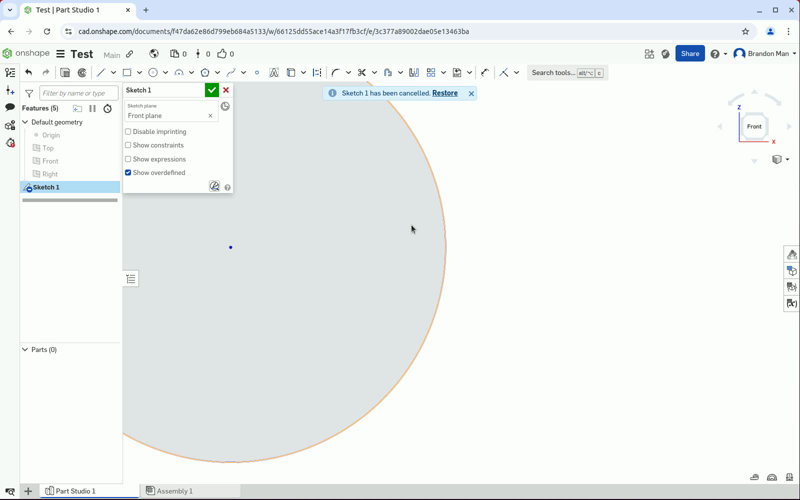
click(411, 224)
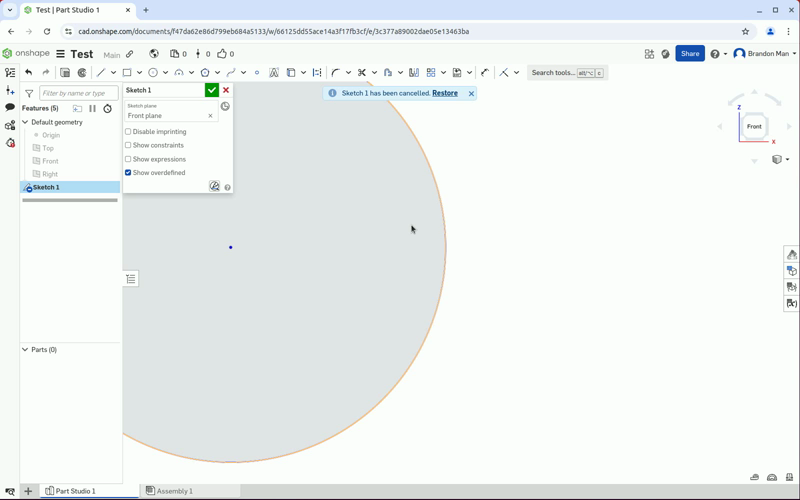
scroll(-6)
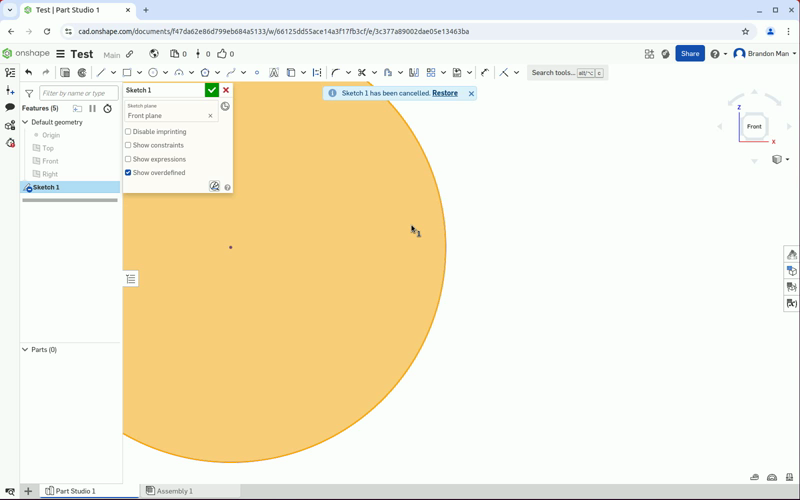
scroll(-6)
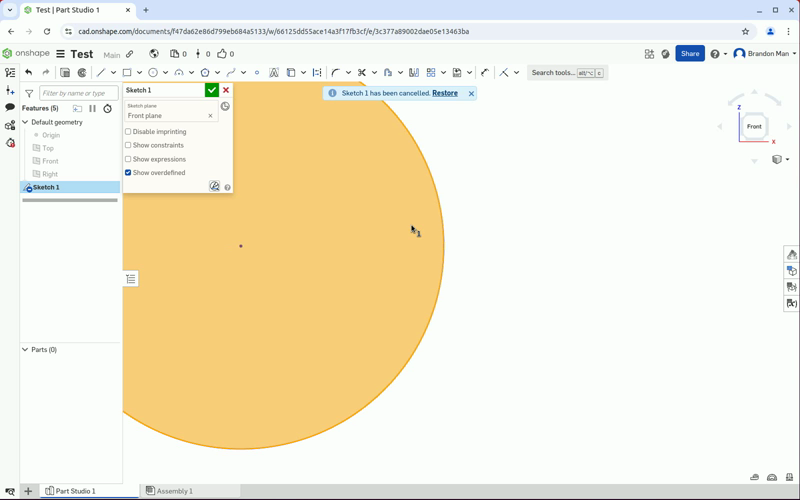
scroll(-6)
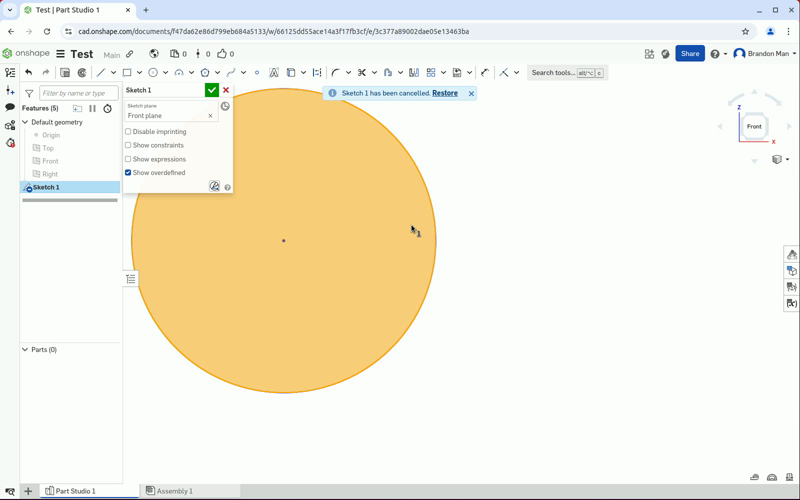
scroll(-6)
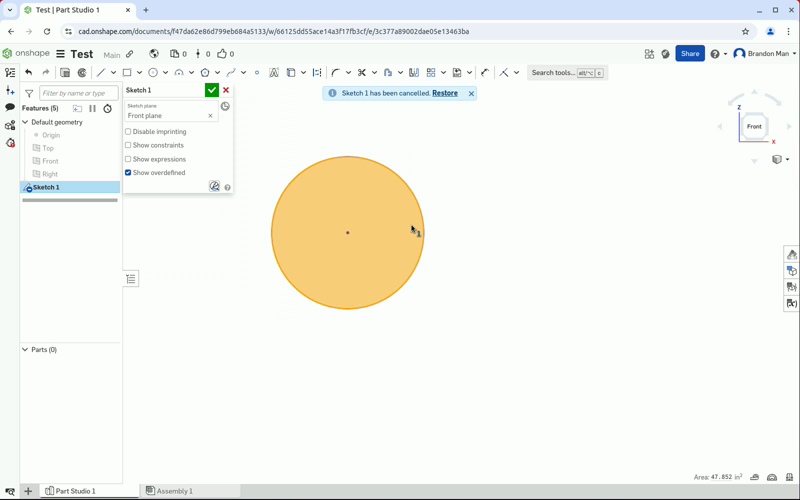
scroll(-6)
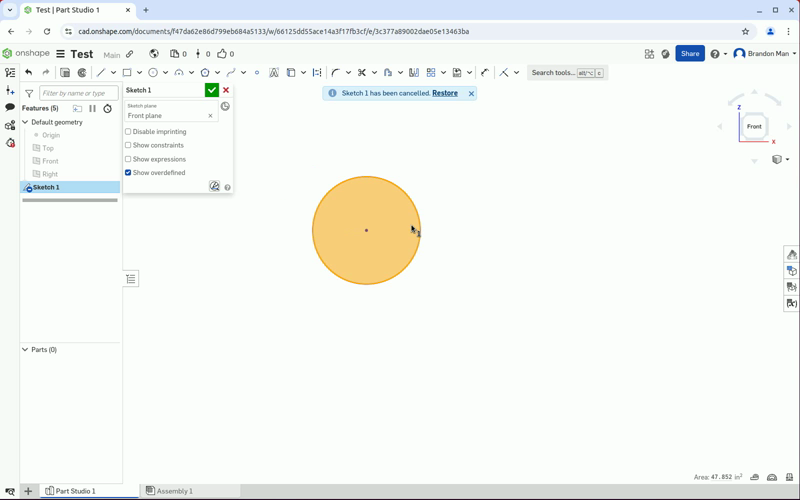
scroll(-6)
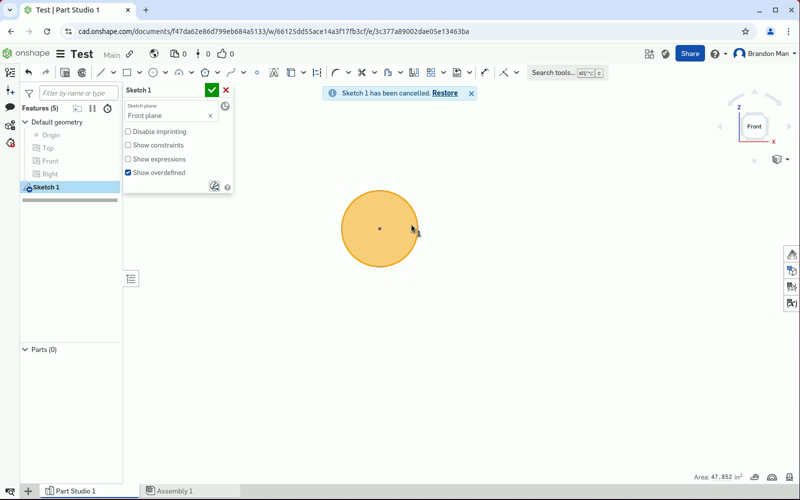
scroll(-6)
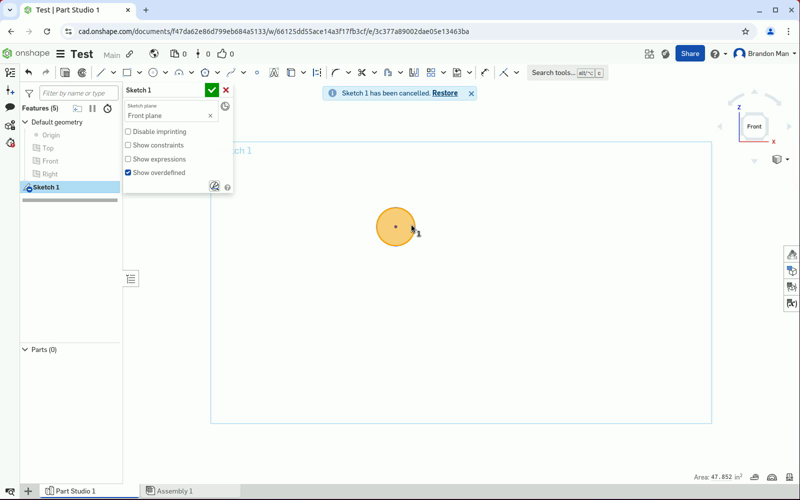
mouse_move(73, 352)
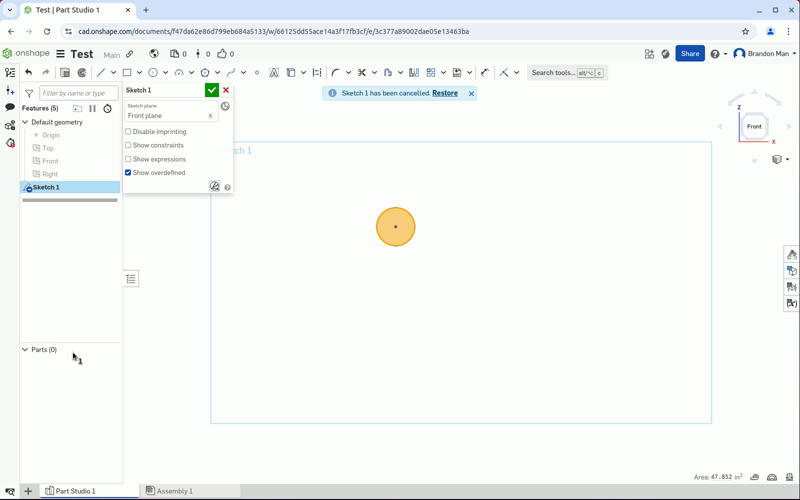
key(shift+y)
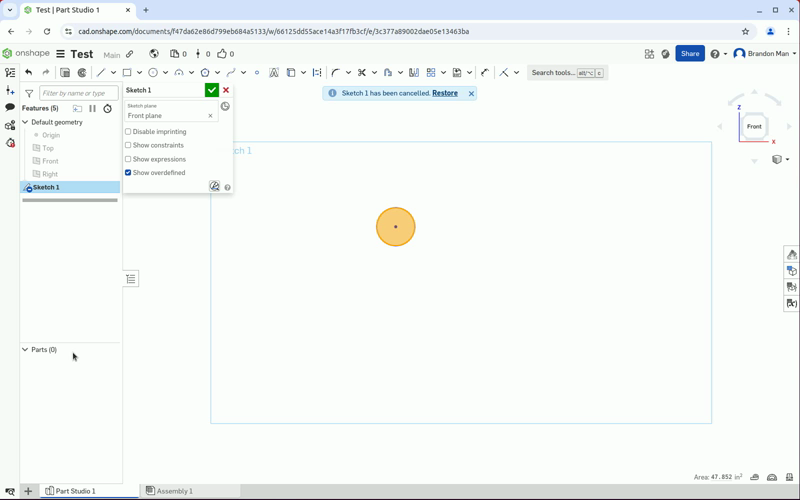
key(shift+e)
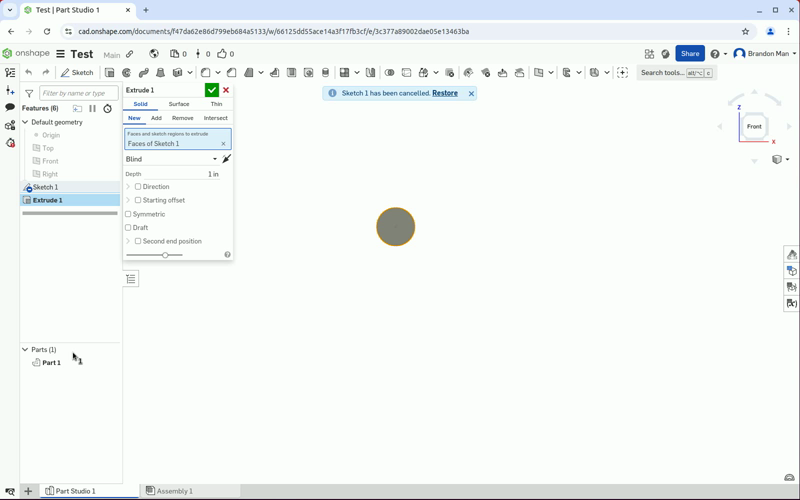
mouse_move(143, 106)
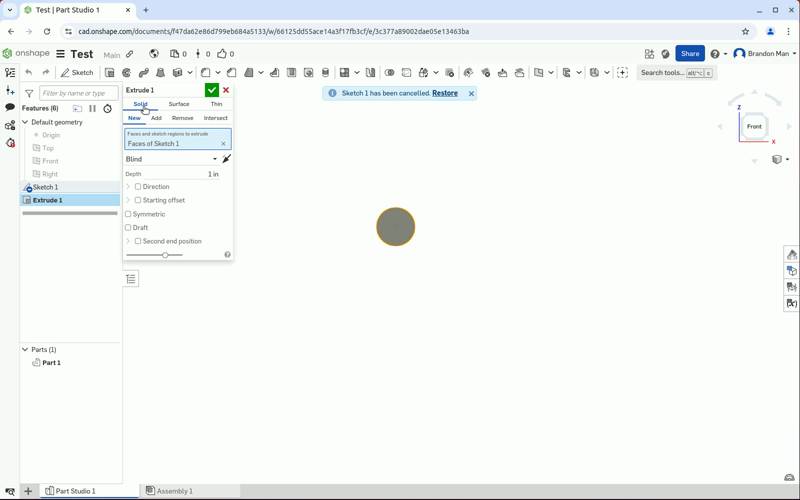
click(143, 106)
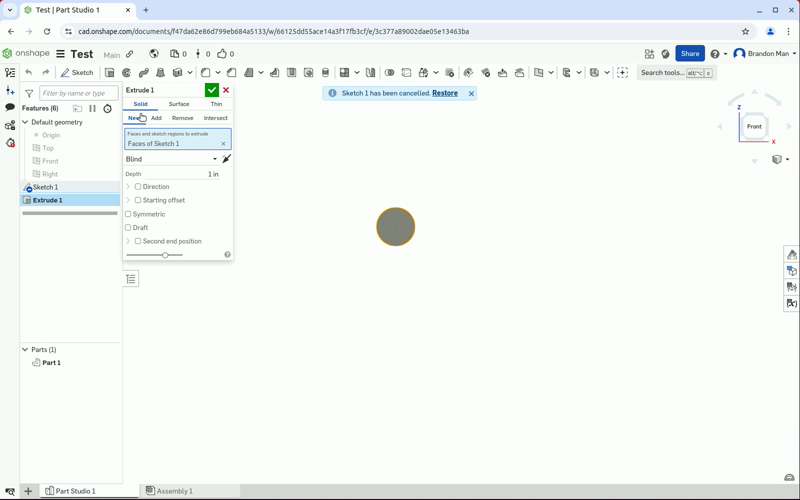
mouse_move(137, 120)
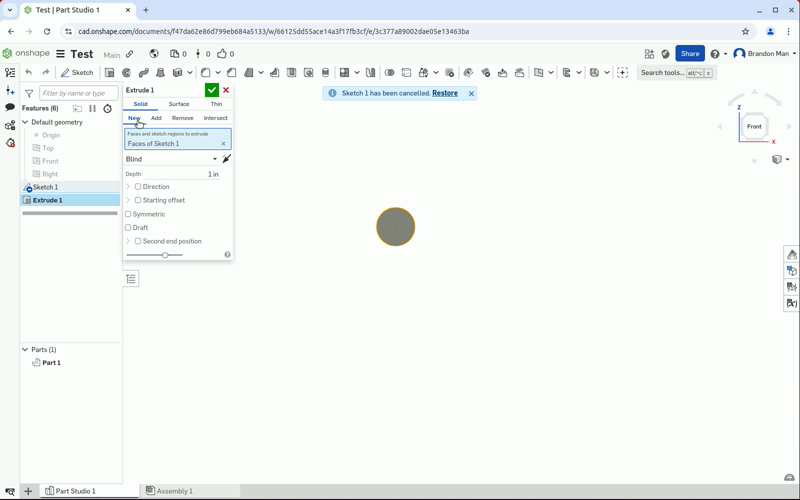
click(137, 120)
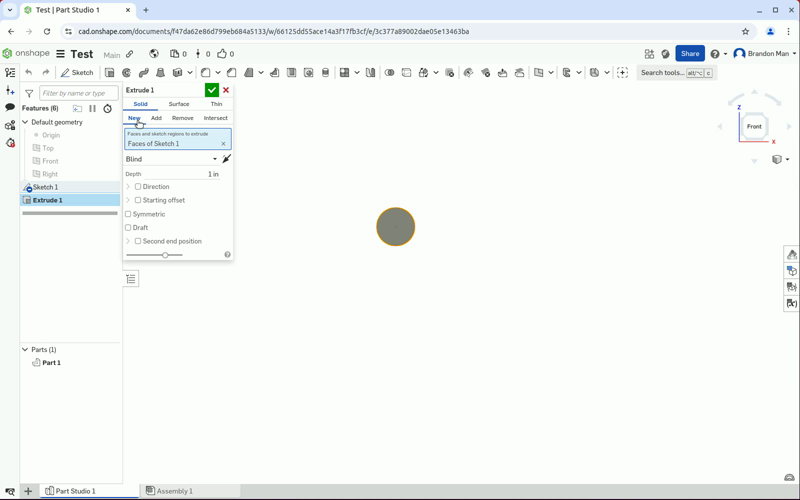
key(tab, 4)
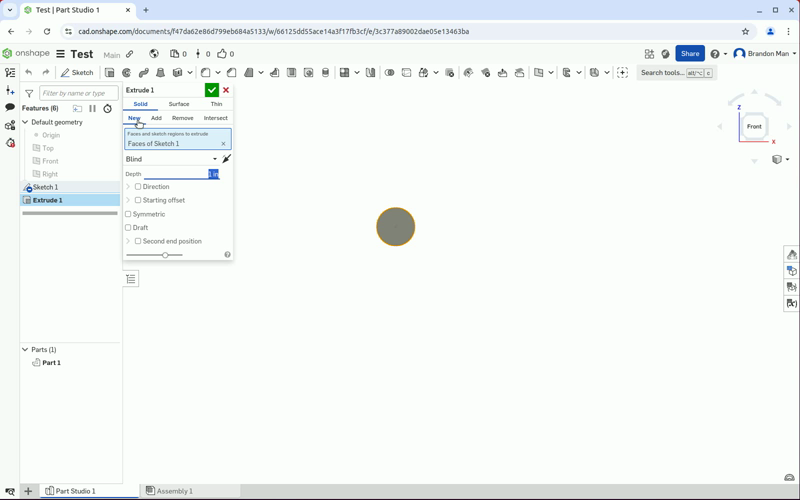
text(23.108)
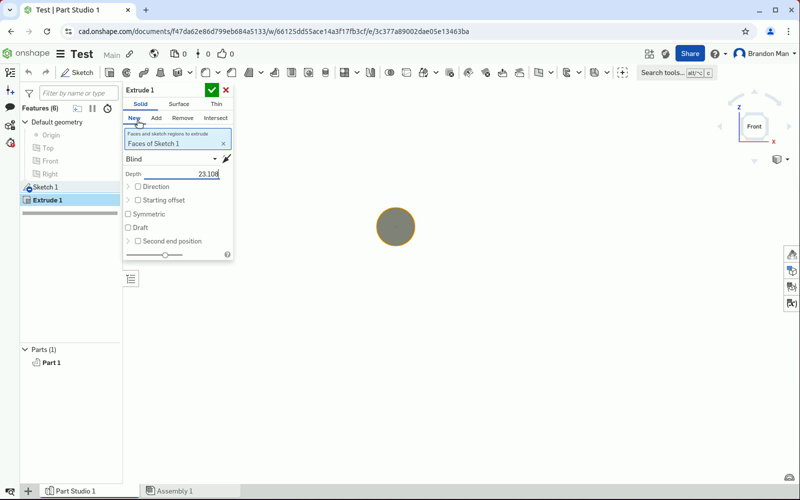
key(enter)
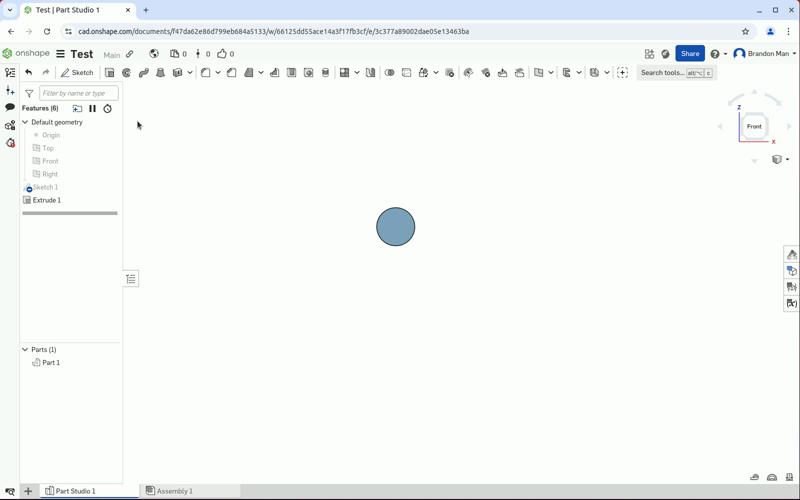
key(shift+h)
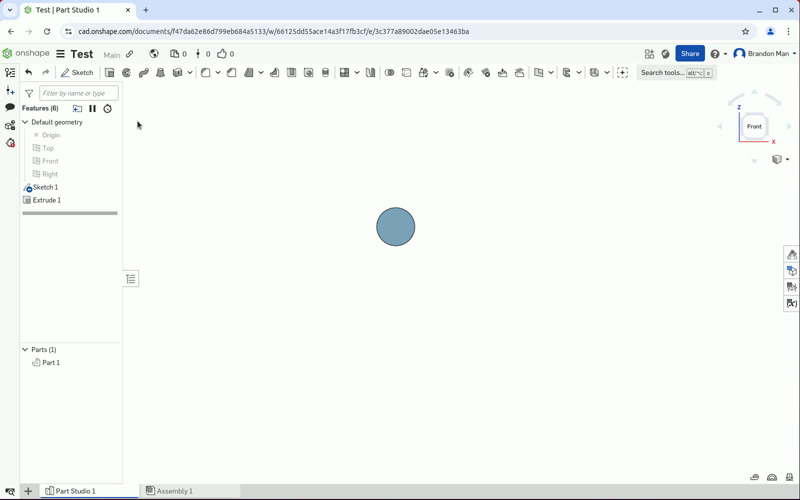
key(shift+h)
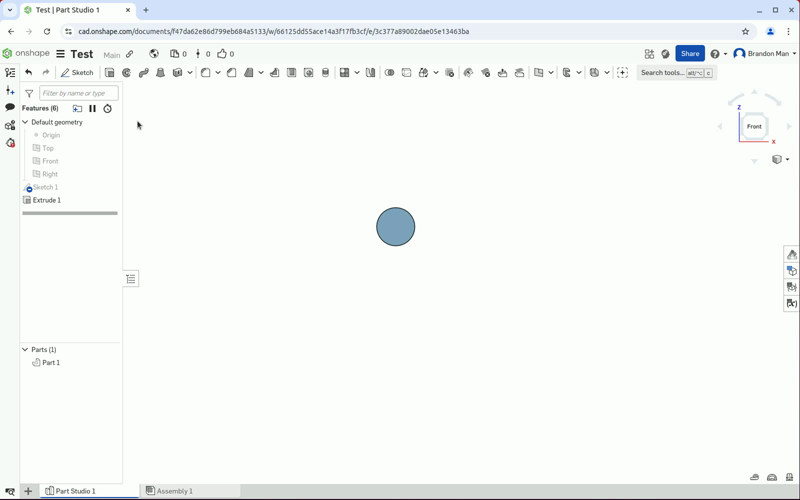
mouse_move(73, 189)
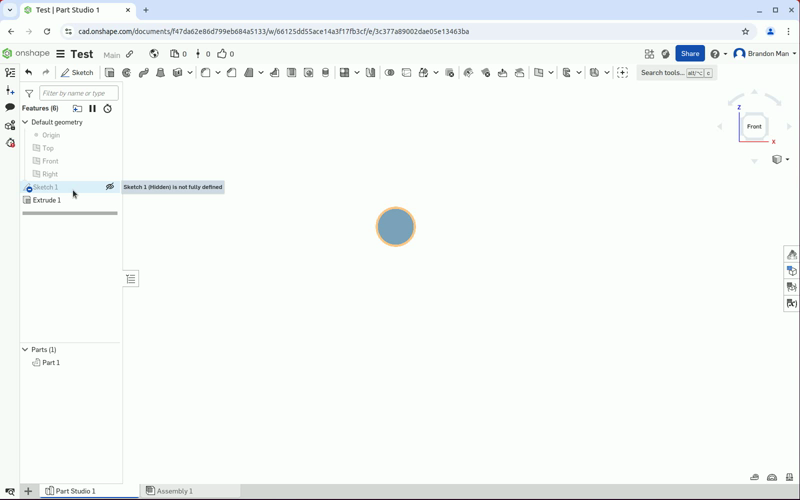
click(73, 189)
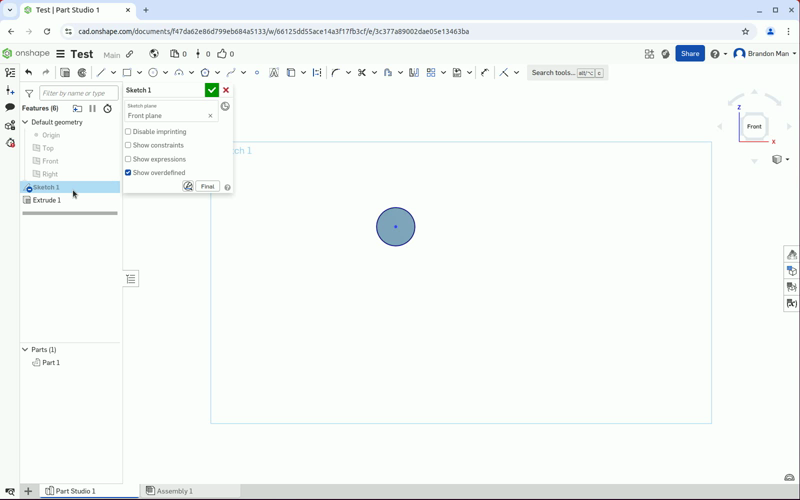
mouse_move(229, 92)
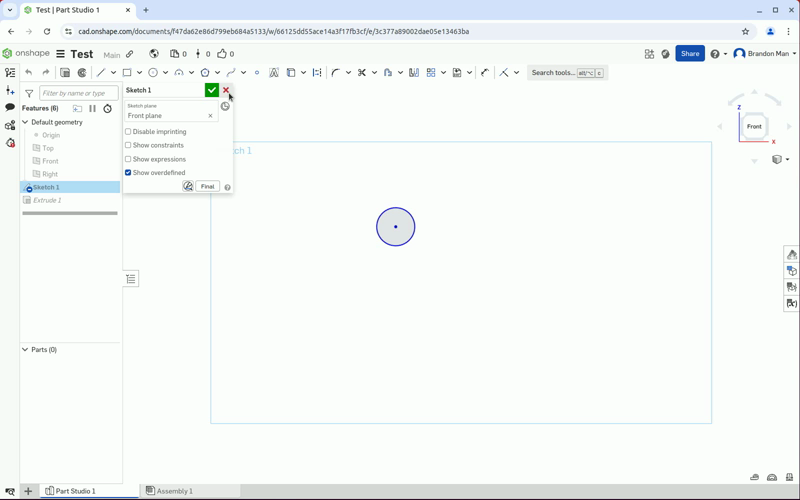
click(229, 92)
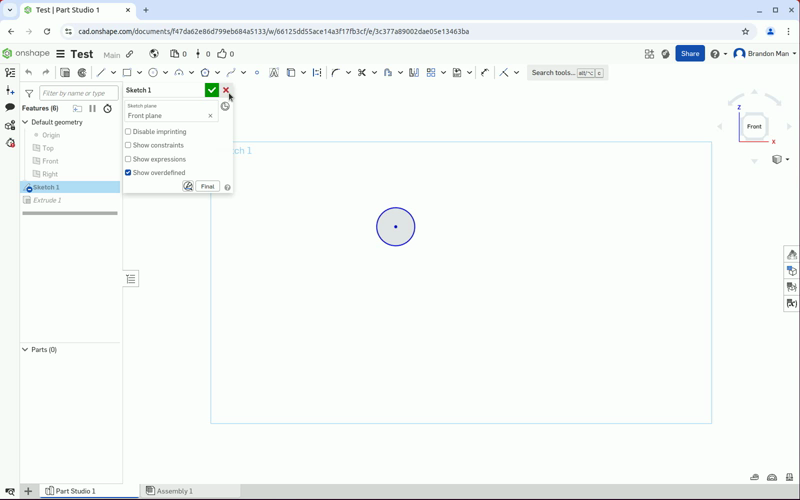
key(shift+s)
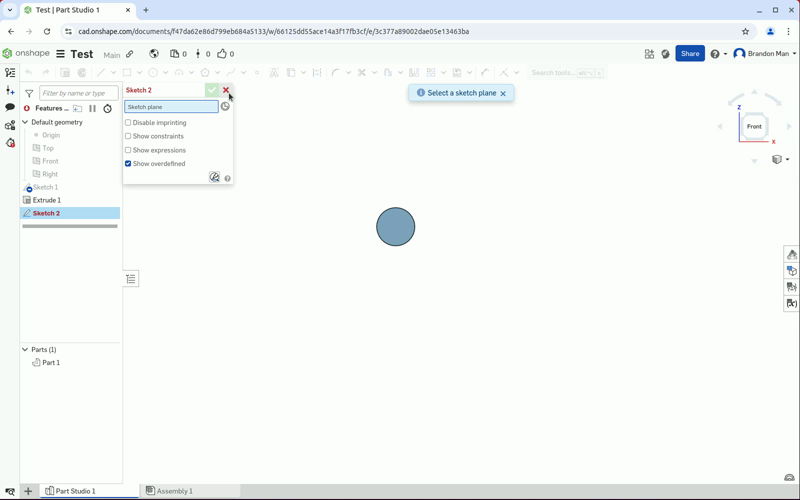
mouse_move(73, 163)
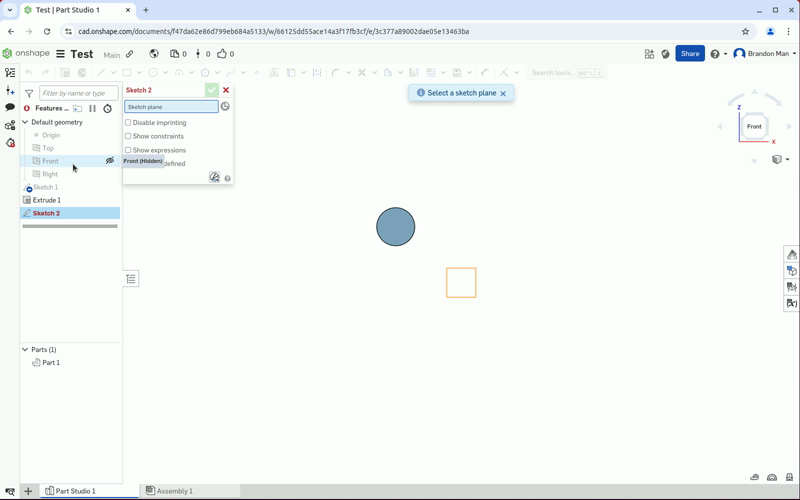
click(73, 163)
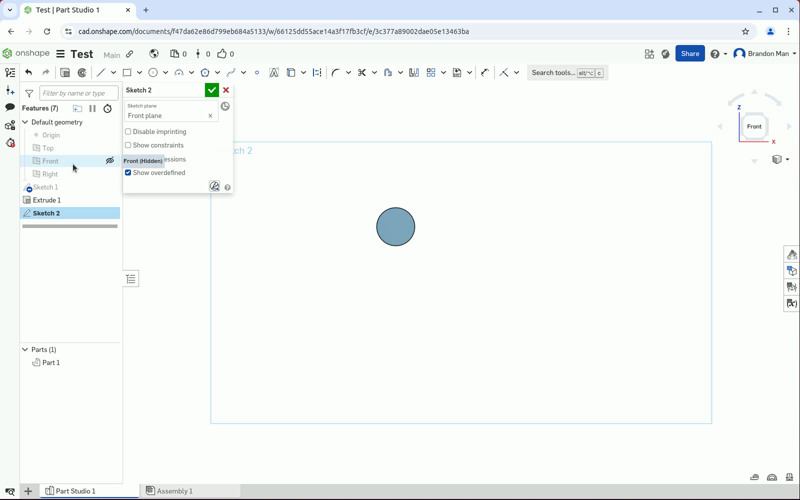
mouse_move(73, 352)
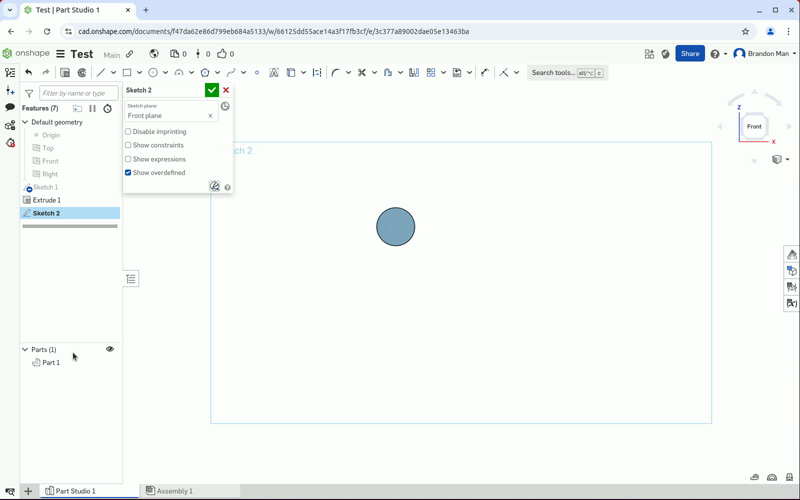
key(y)
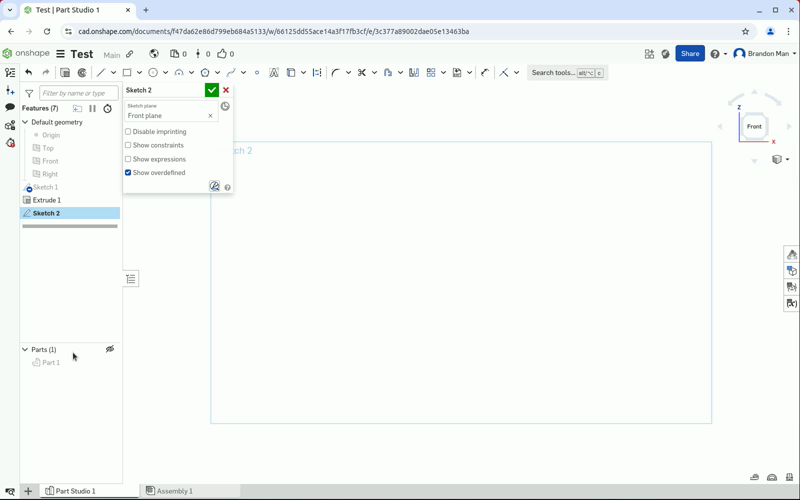
key(l)
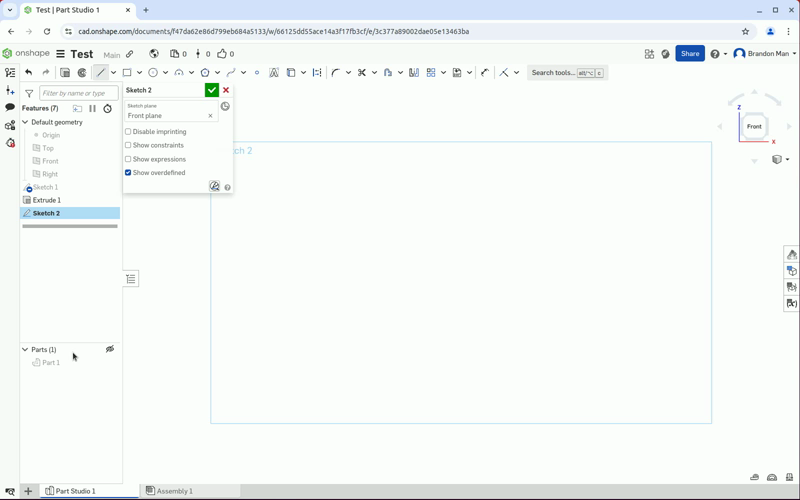
key_down(shift)
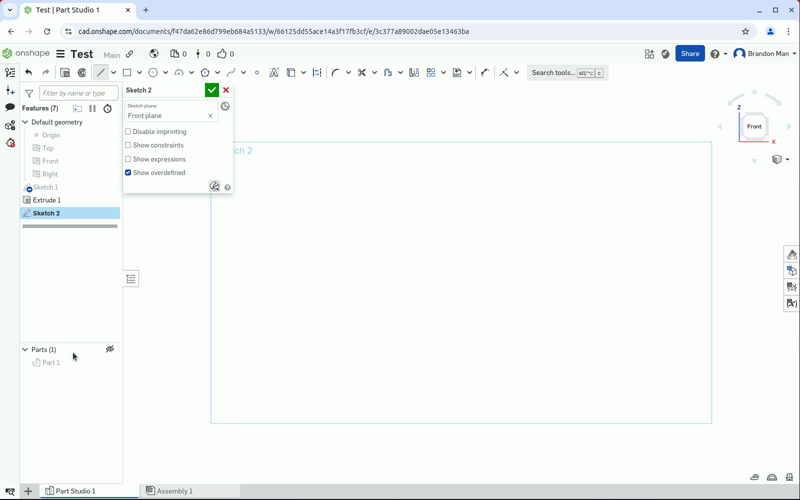
mouse_move(472, 271)
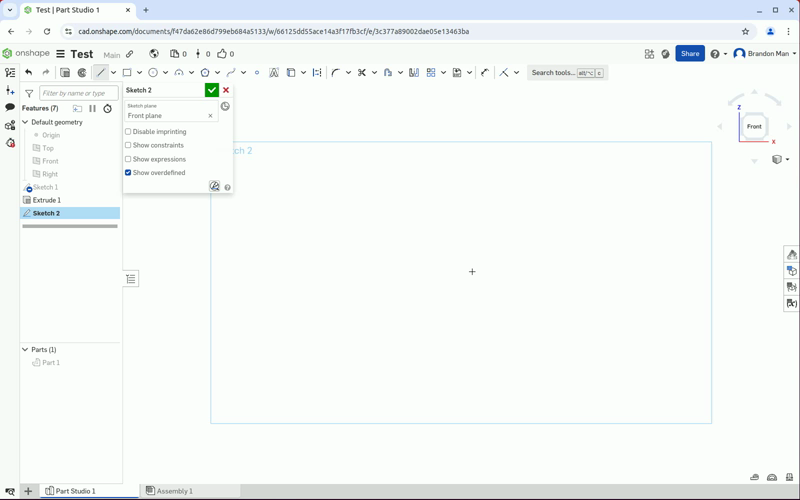
click(472, 271)
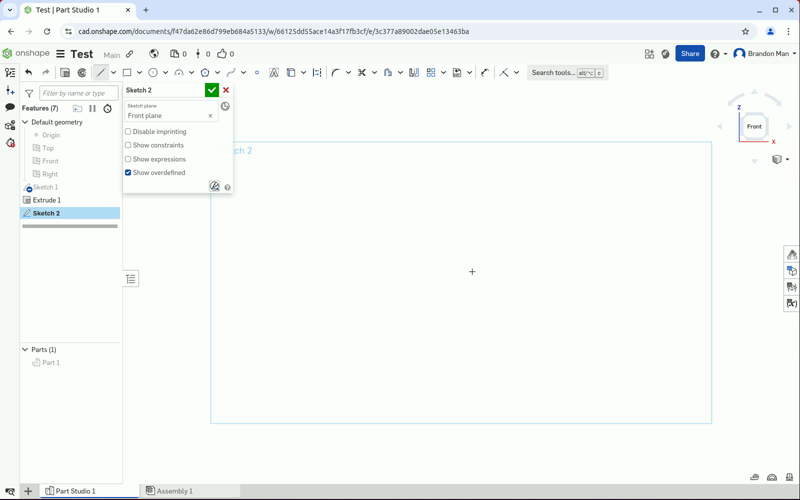
key_up(shift)
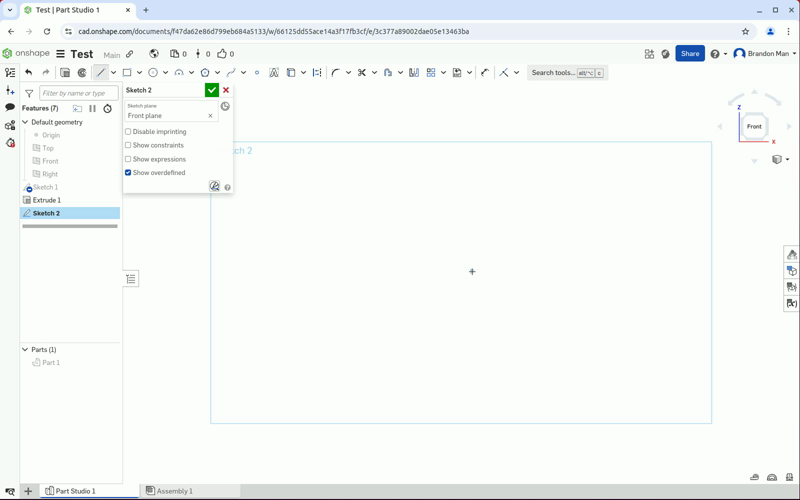
key_down(shift)
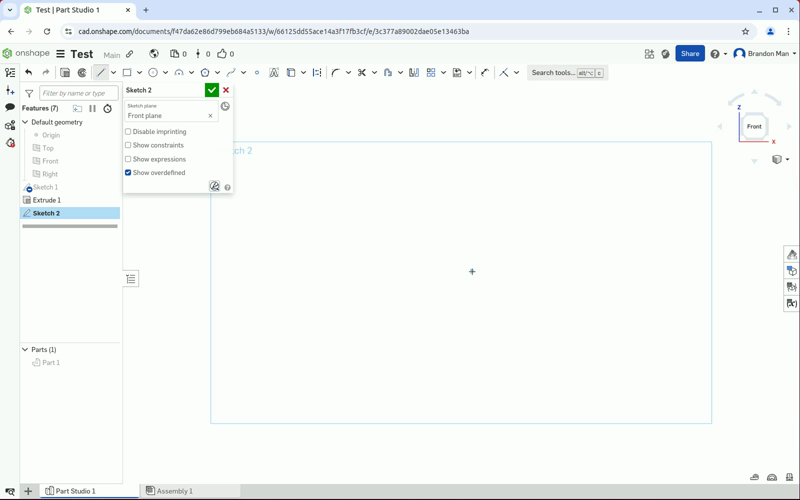
mouse_move(502, 271)
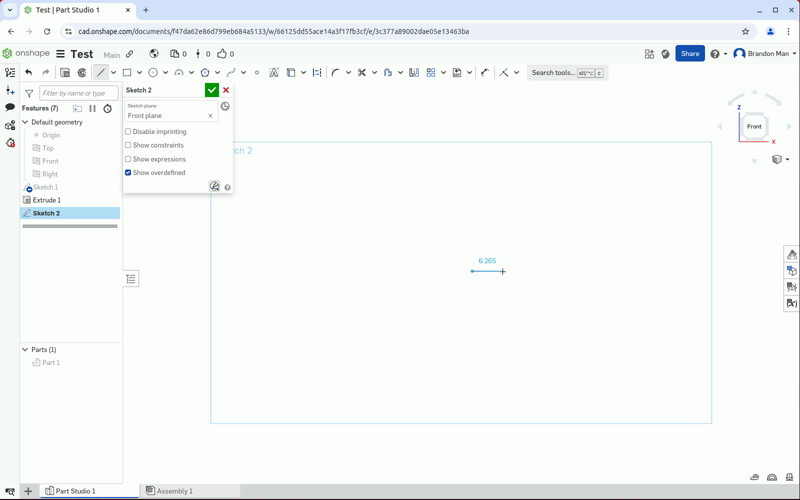
mouse_move(510, 271)
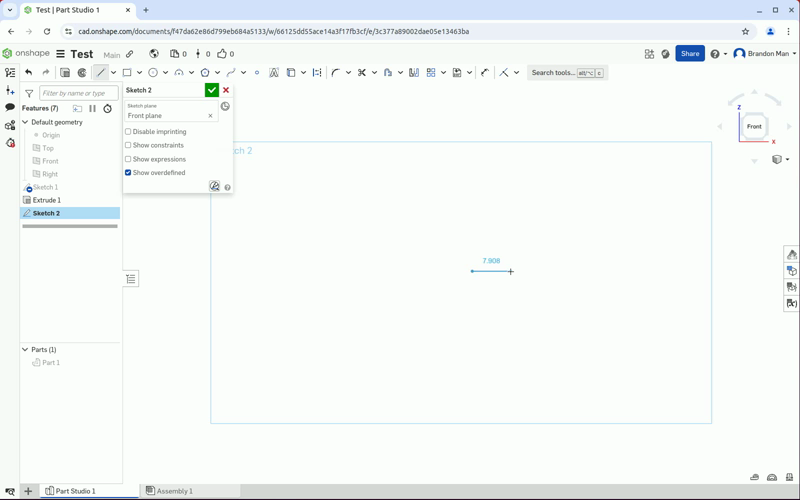
click(510, 271)
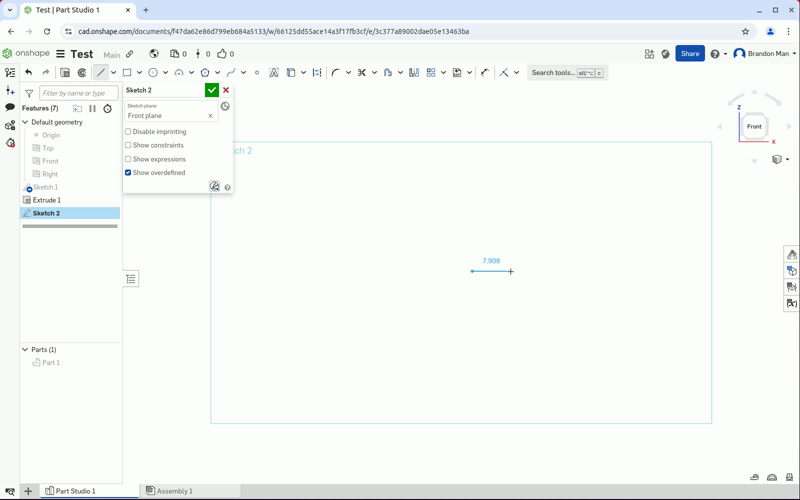
key_up(shift)
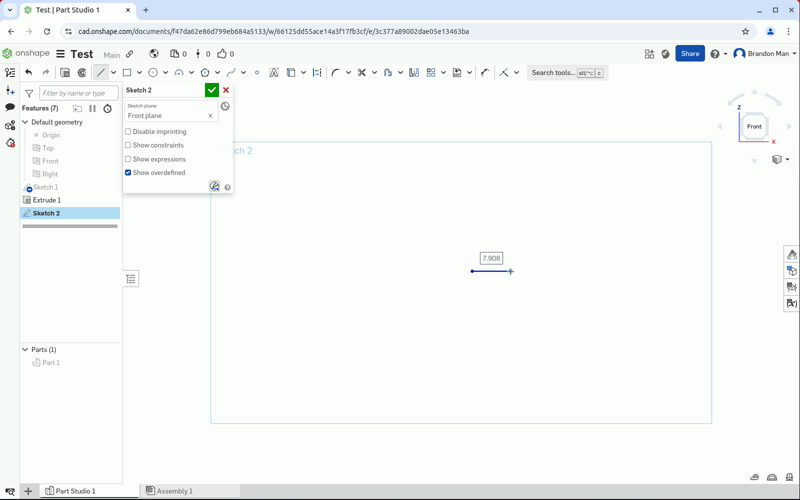
key_down(shift)
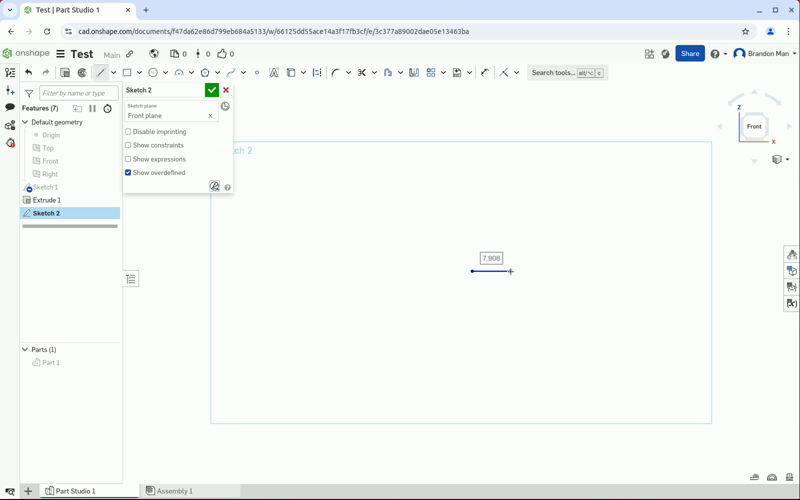
mouse_move(540, 271)
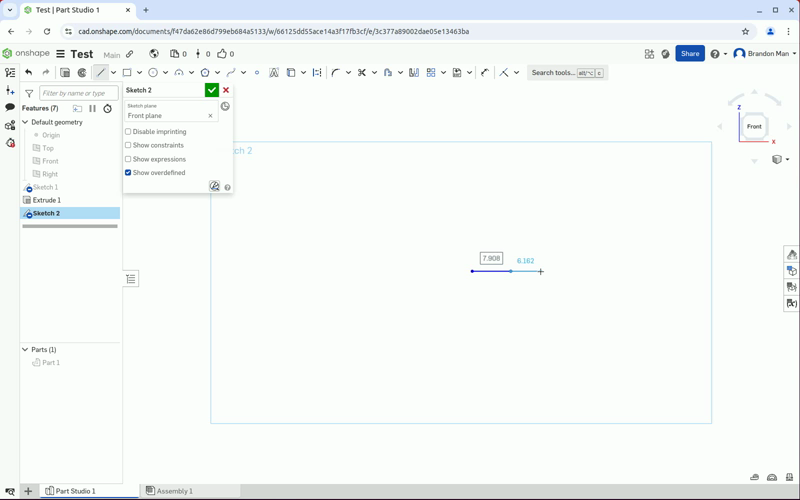
mouse_move(510, 232)
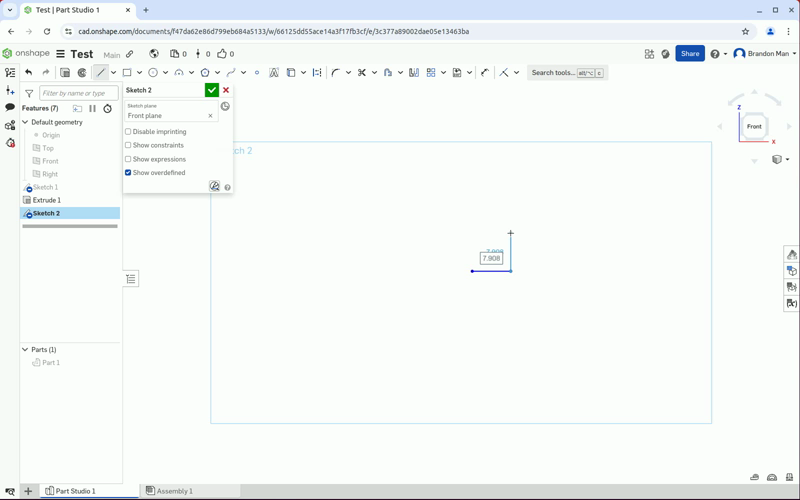
click(510, 232)
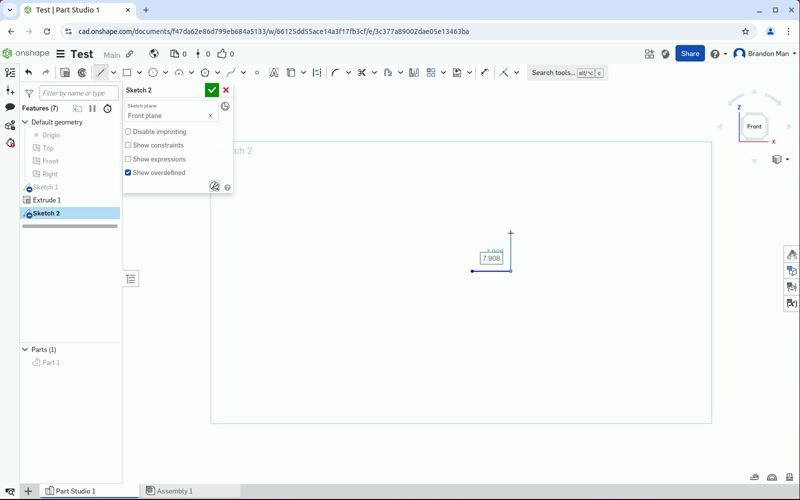
key_up(shift)
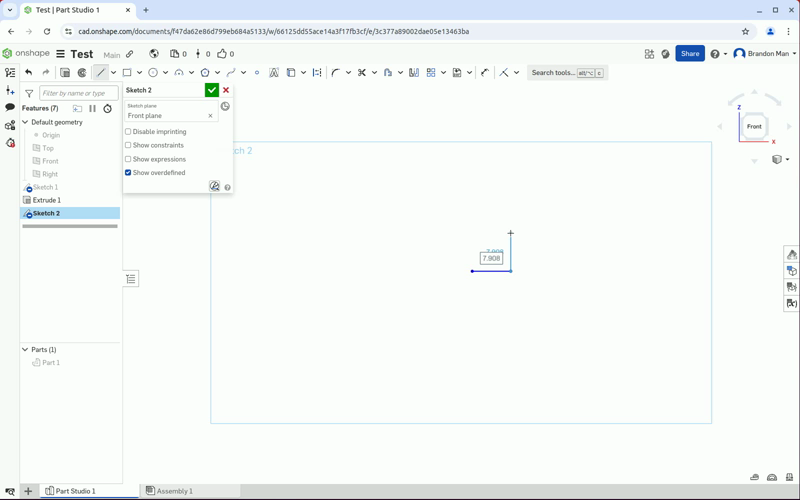
key_down(shift)
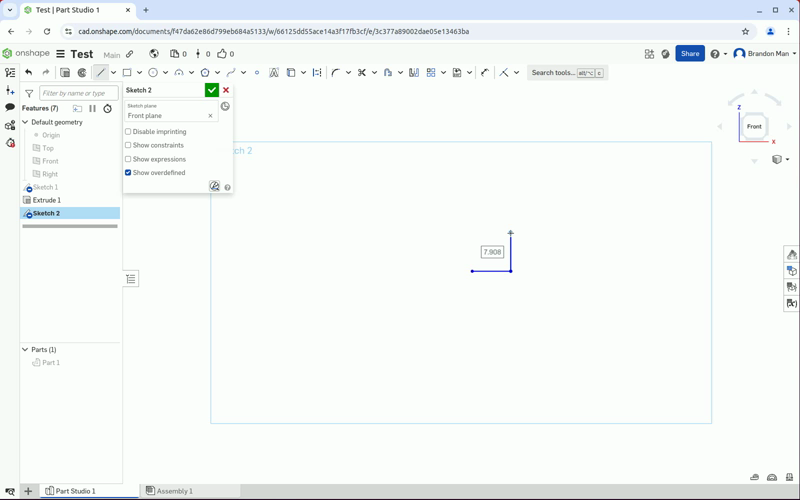
mouse_move(540, 232)
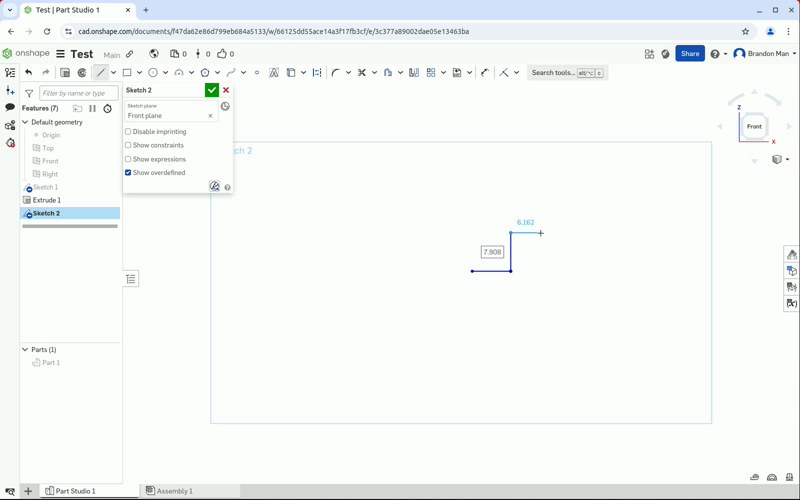
mouse_move(472, 232)
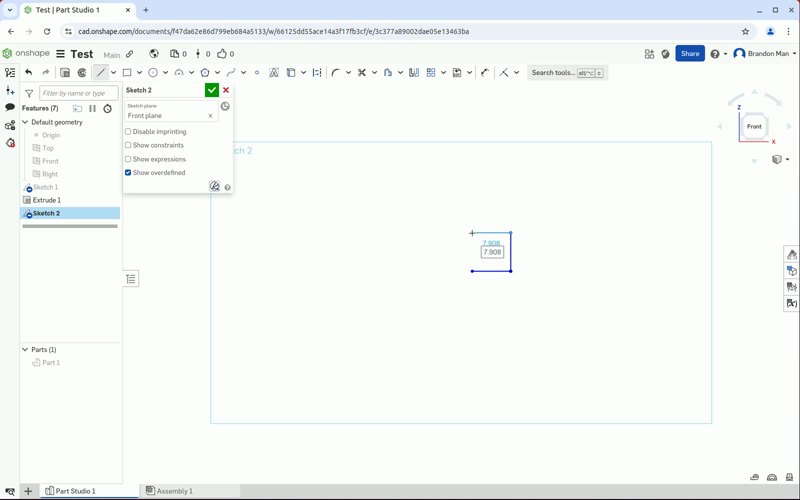
click(472, 232)
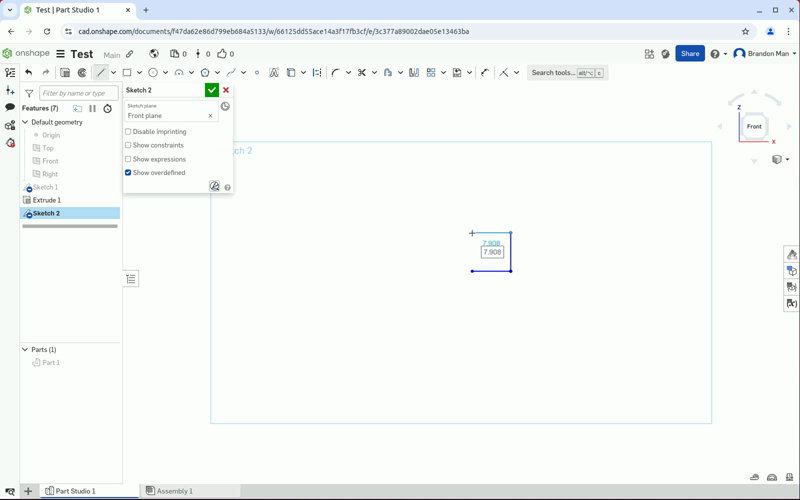
key_up(shift)
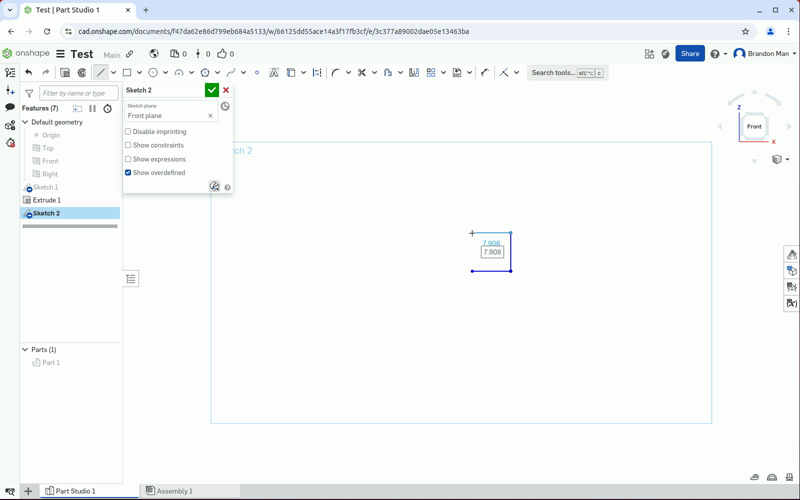
mouse_move(502, 232)
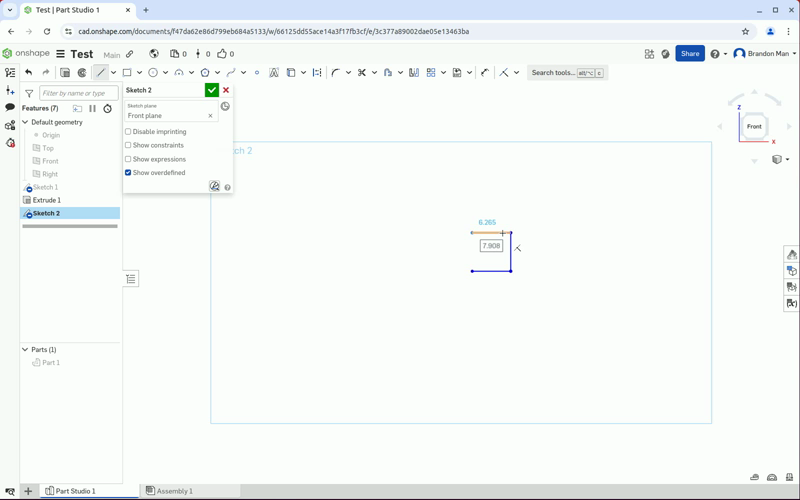
key_down(shift)
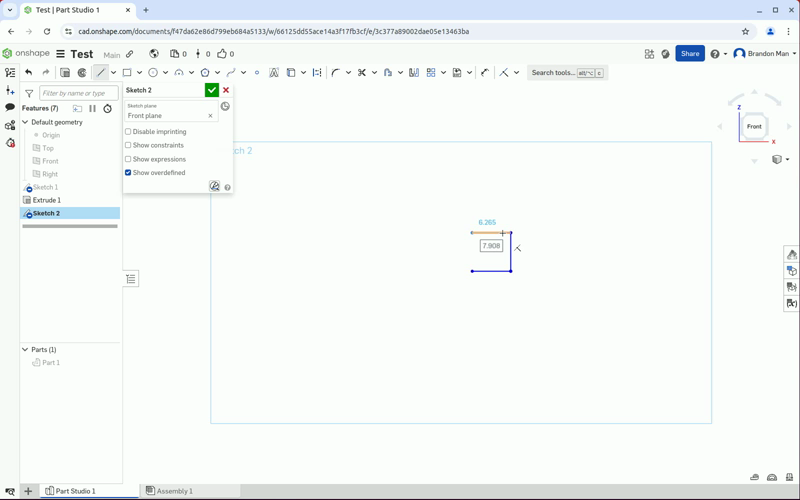
mouse_move(472, 271)
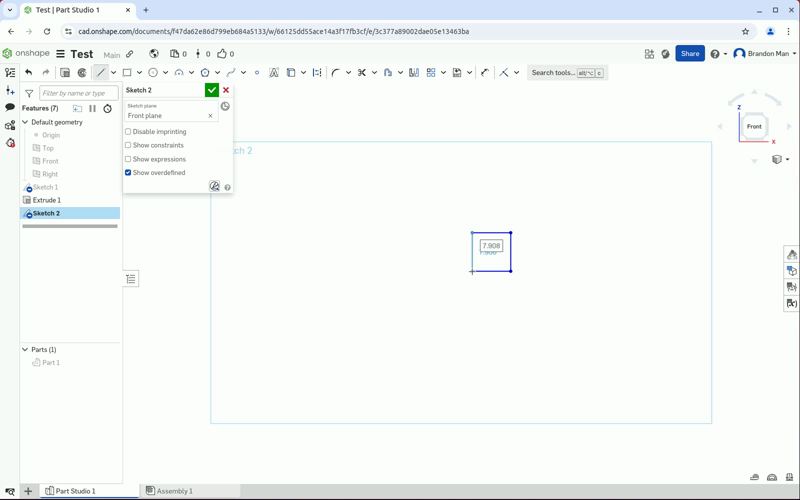
key_up(shift)
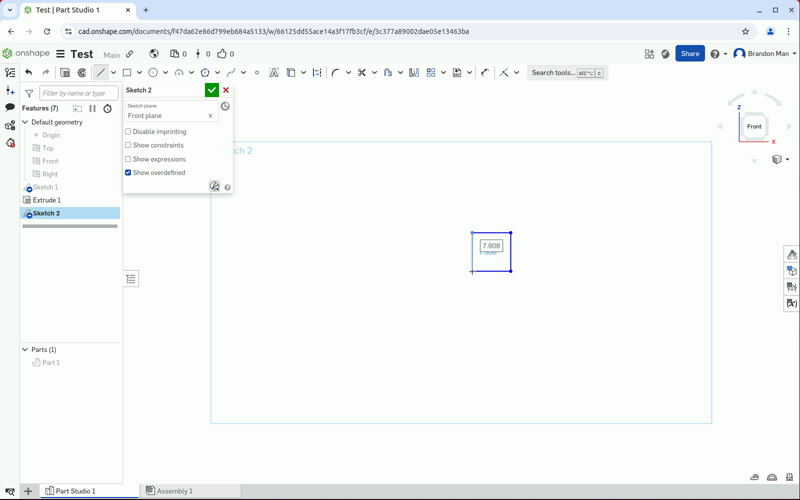
click(472, 271)
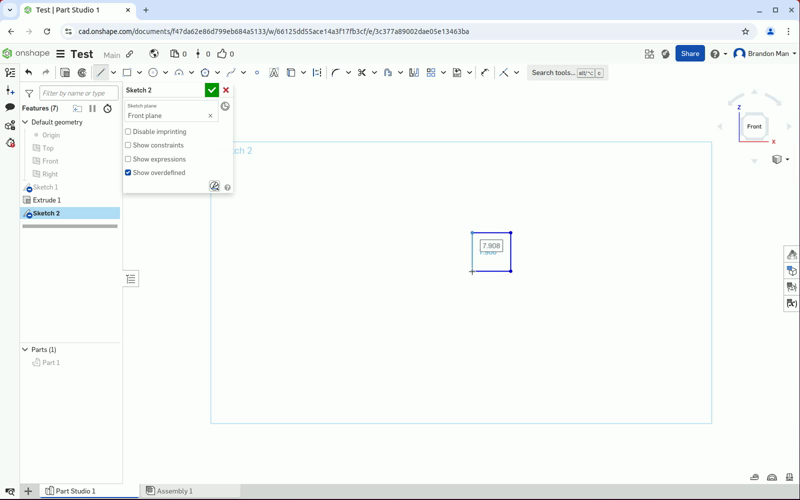
key(esc)
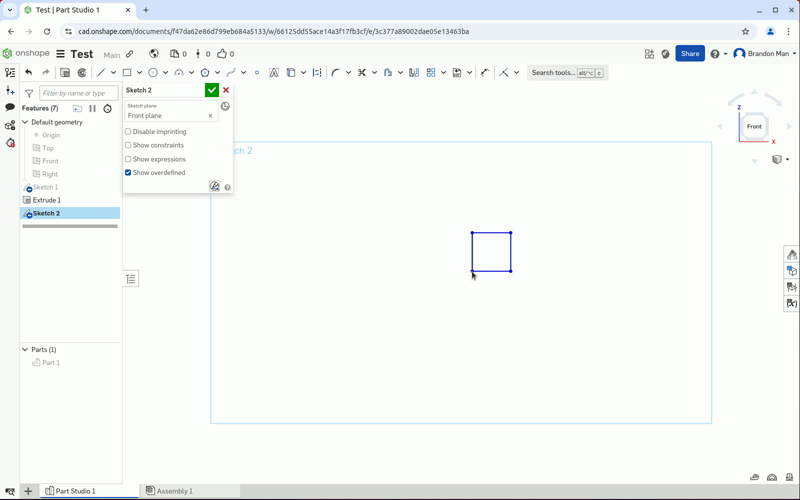
mouse_move(502, 245)
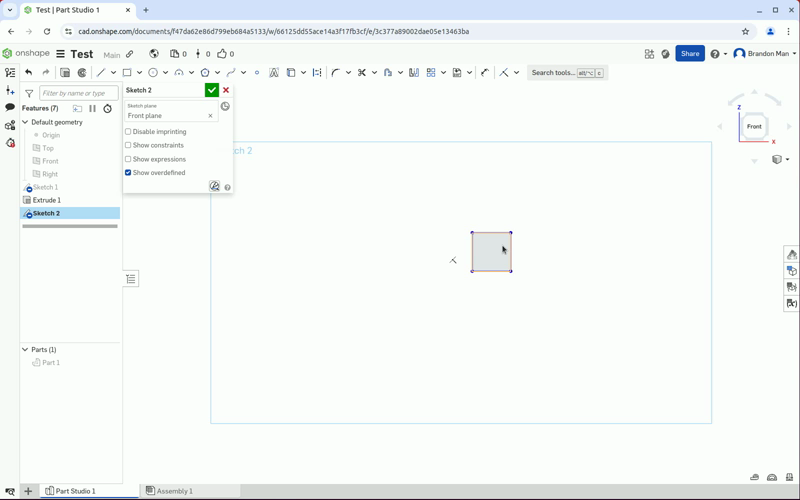
scroll(6)
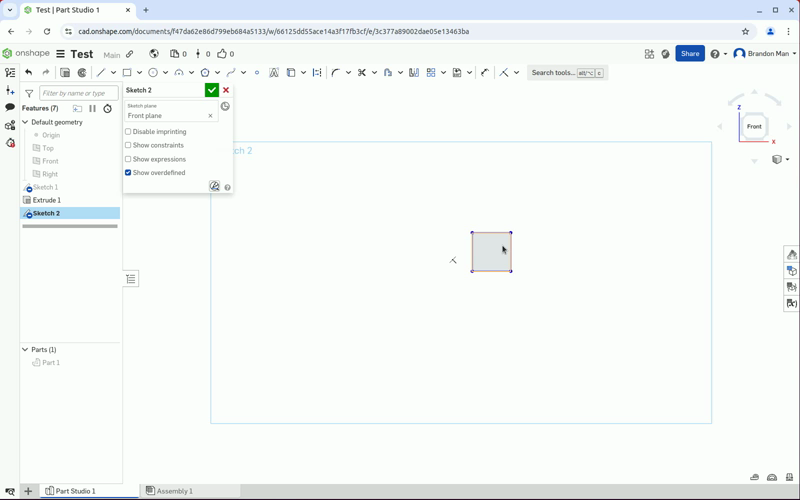
scroll(6)
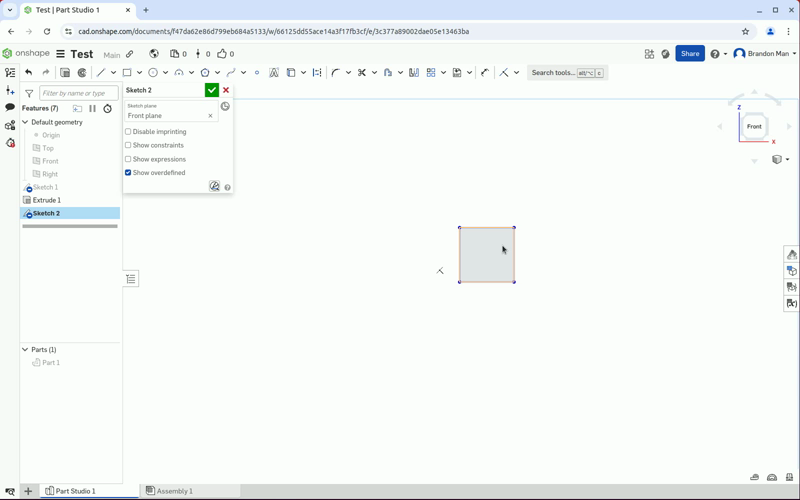
scroll(6)
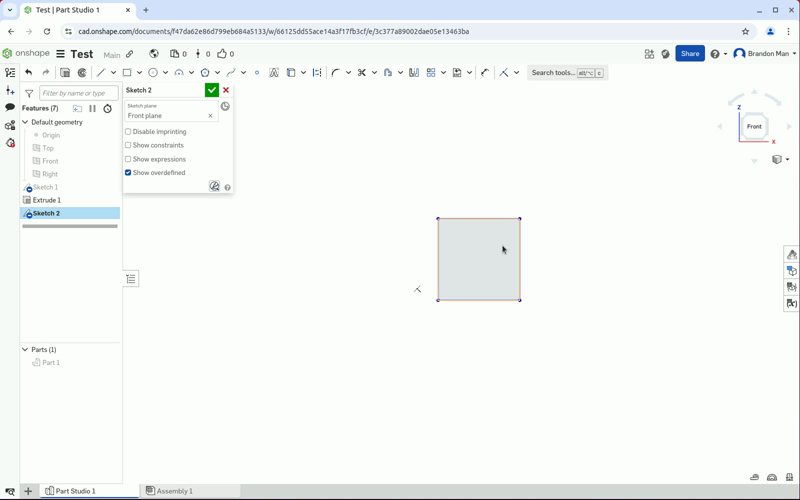
scroll(6)
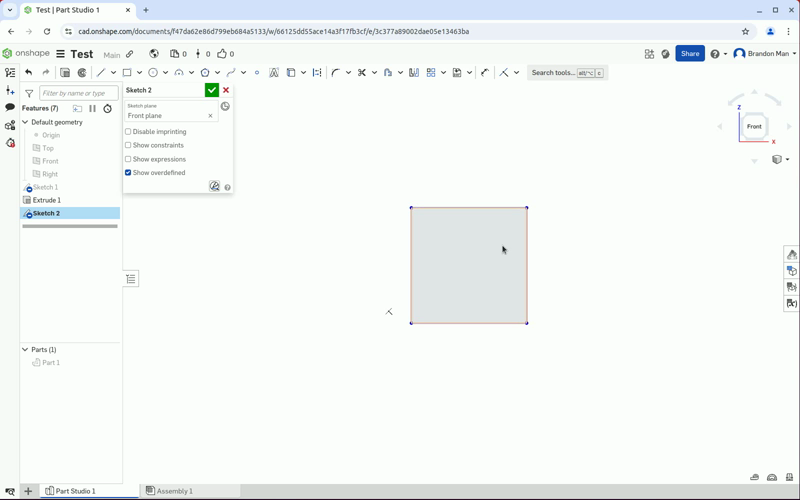
scroll(6)
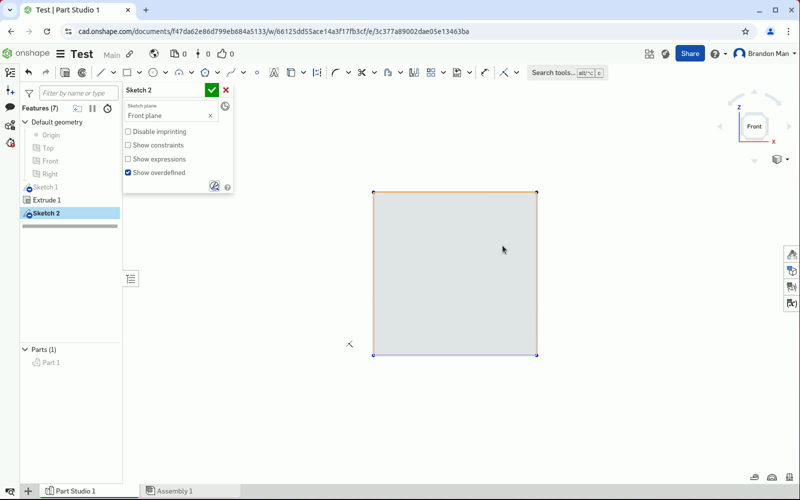
scroll(6)
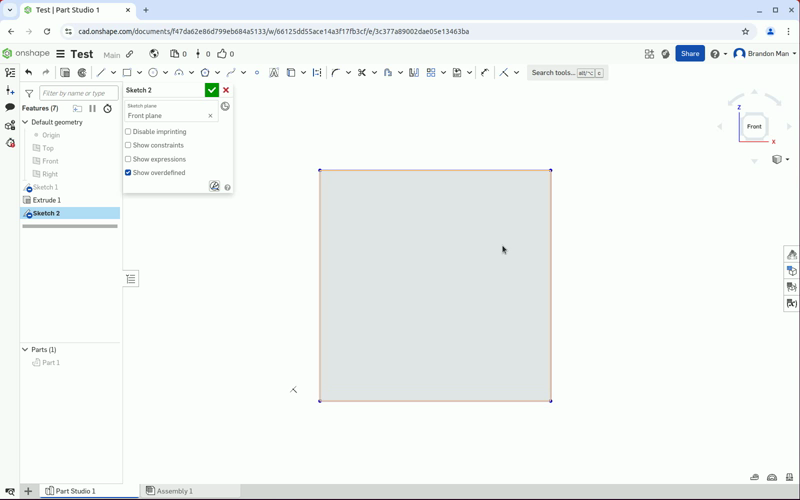
scroll(6)
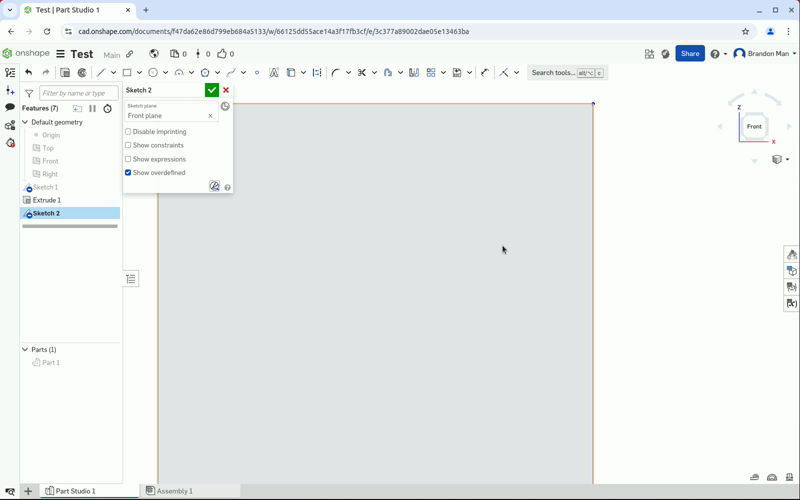
click(502, 245)
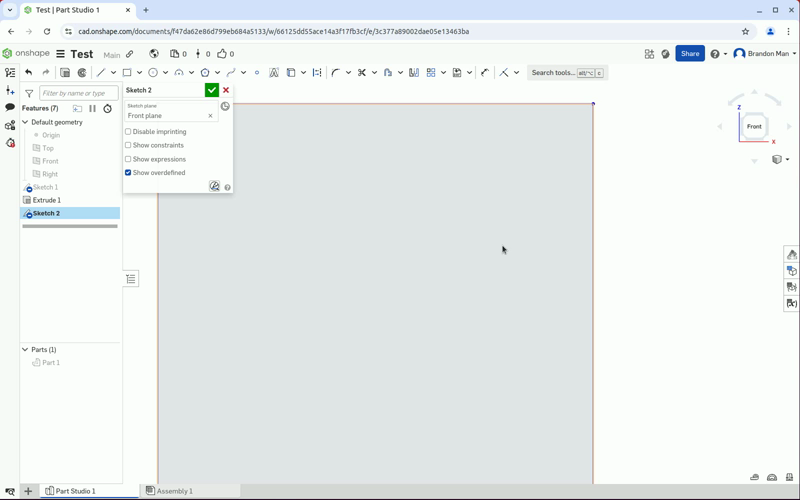
scroll(-6)
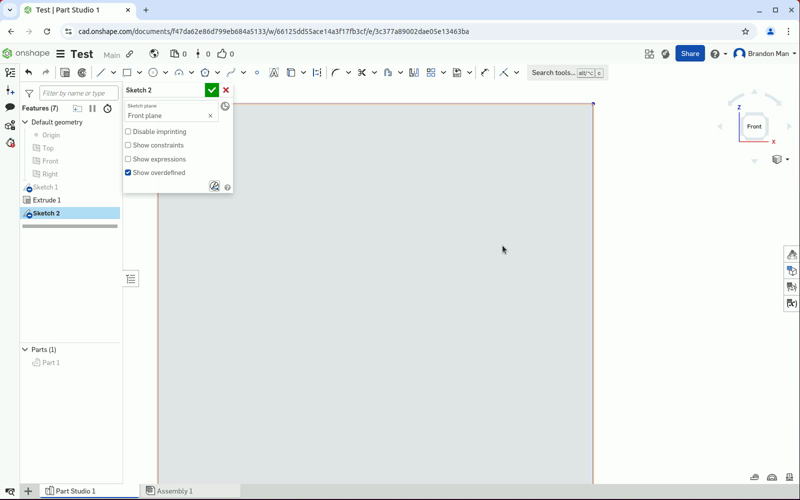
scroll(-6)
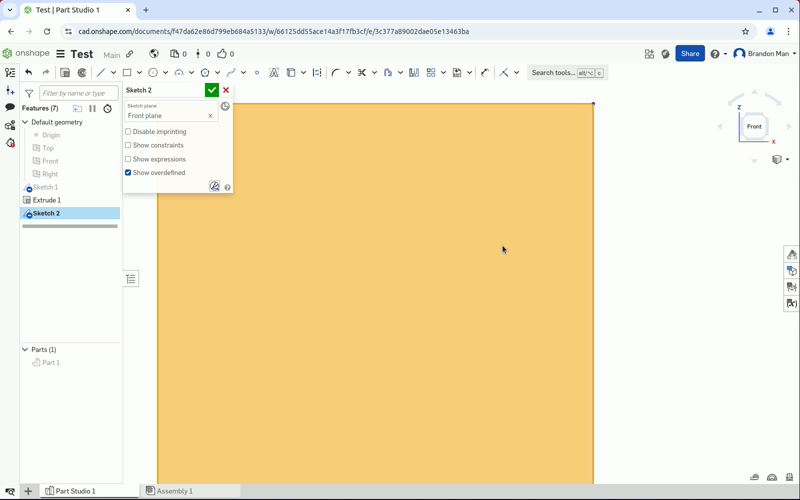
scroll(-6)
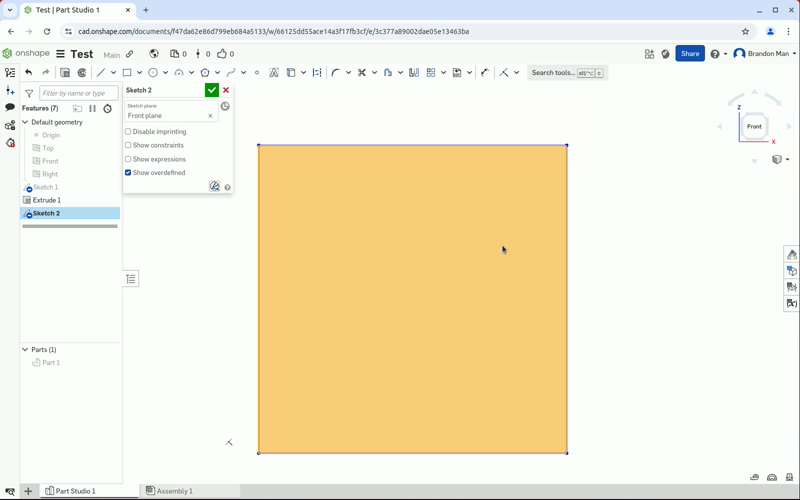
scroll(-6)
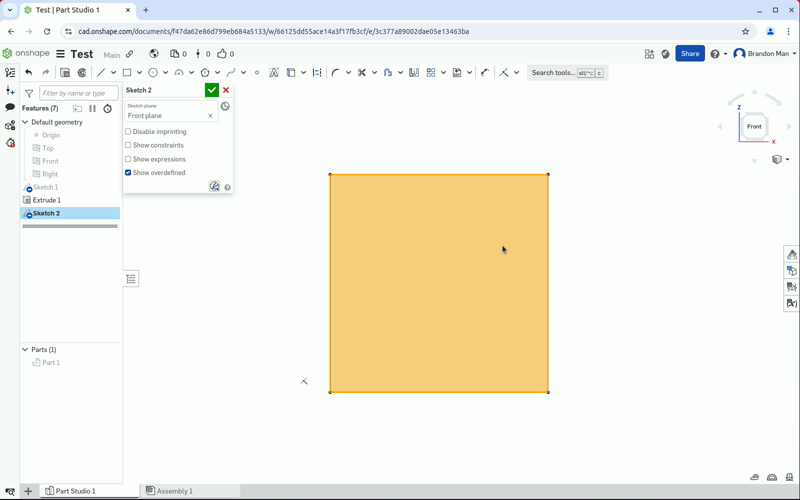
scroll(-6)
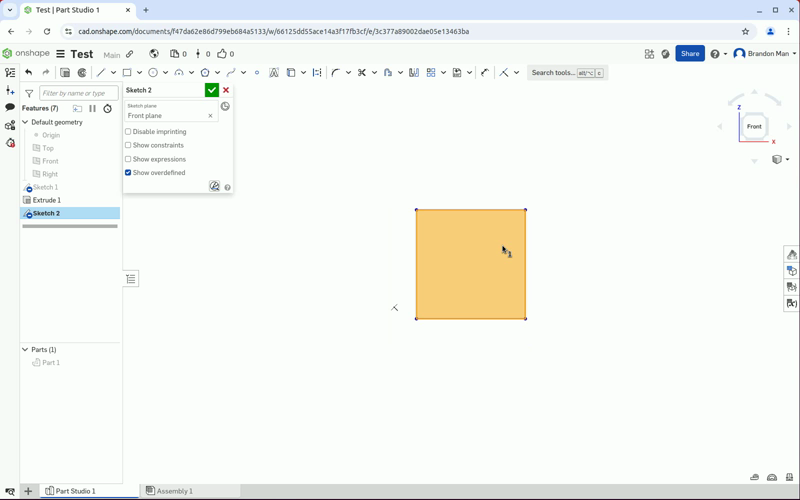
scroll(-6)
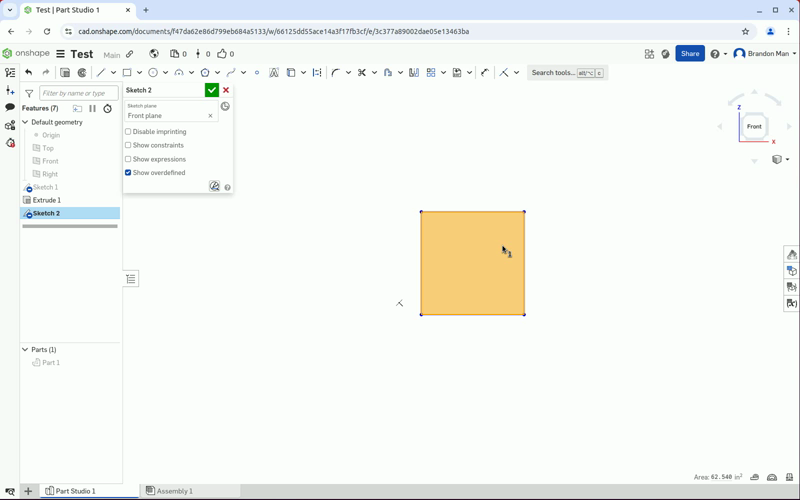
scroll(-6)
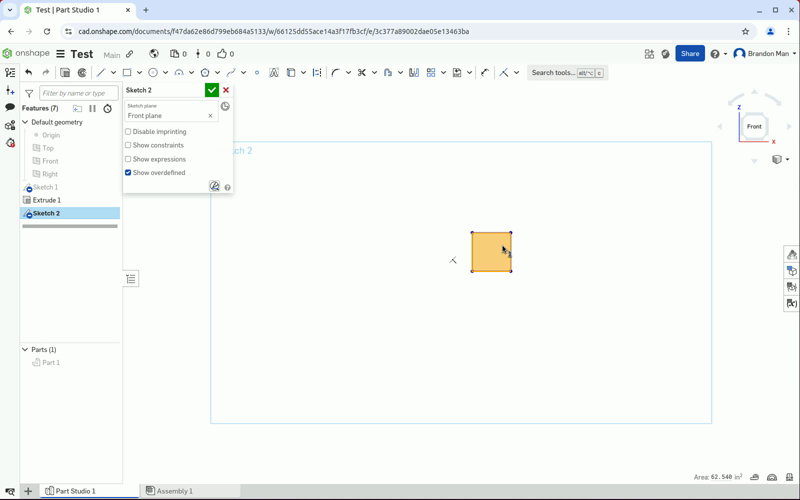
mouse_move(73, 352)
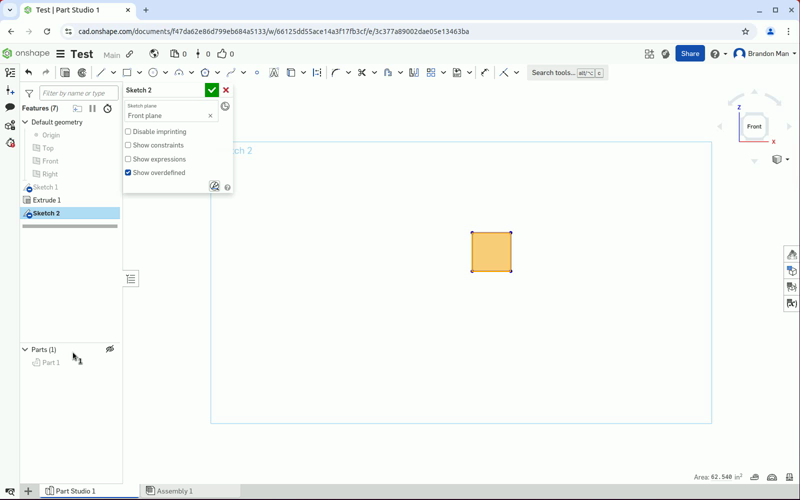
key(shift+y)
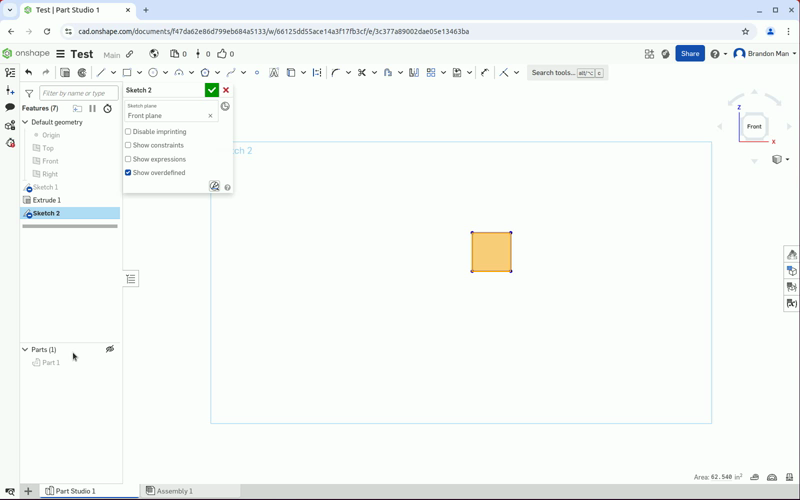
key(shift+e)
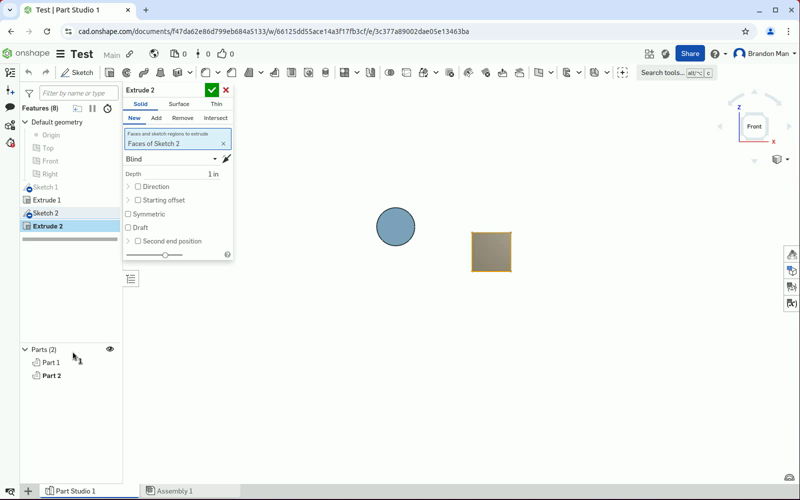
mouse_move(143, 106)
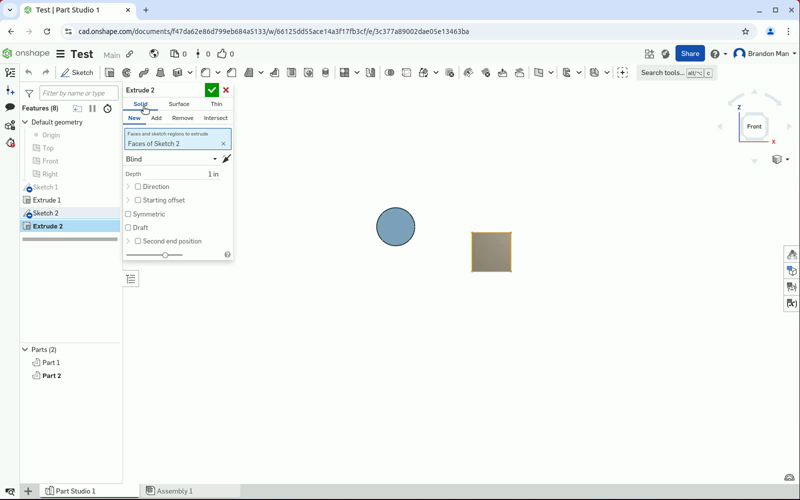
click(143, 106)
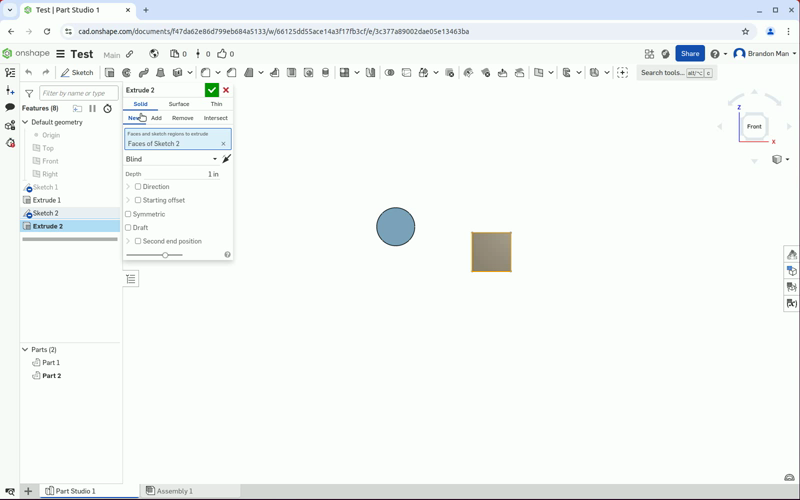
mouse_move(137, 120)
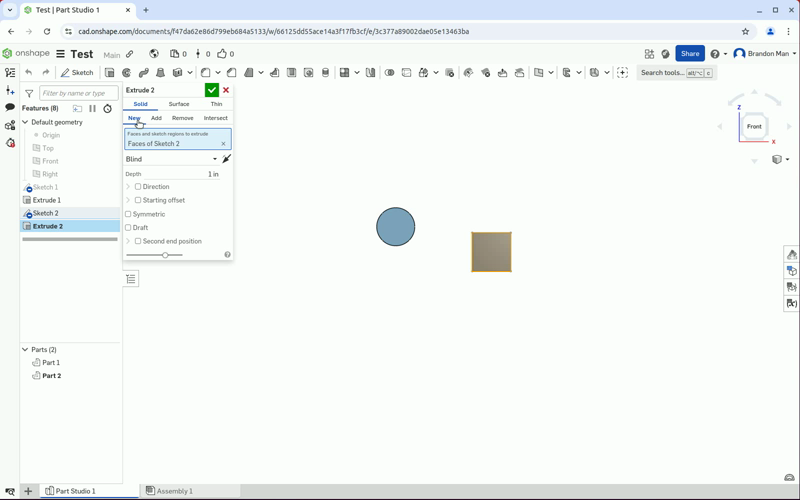
click(137, 120)
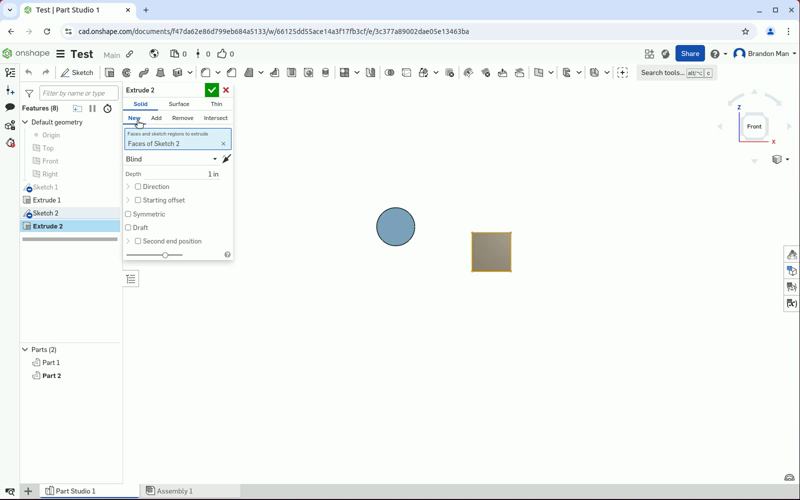
key(tab, 4)
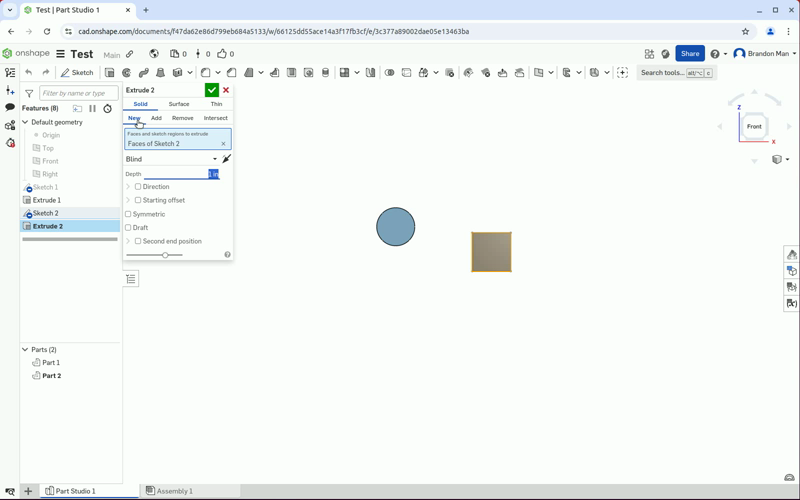
text(23.108)
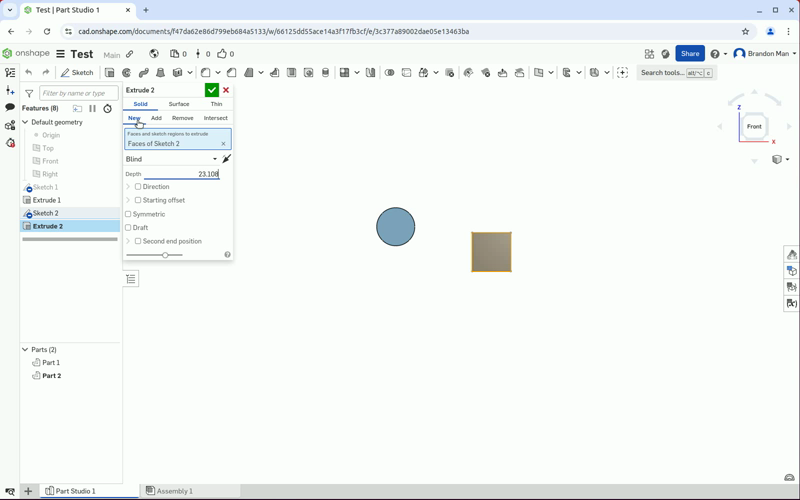
key(enter)
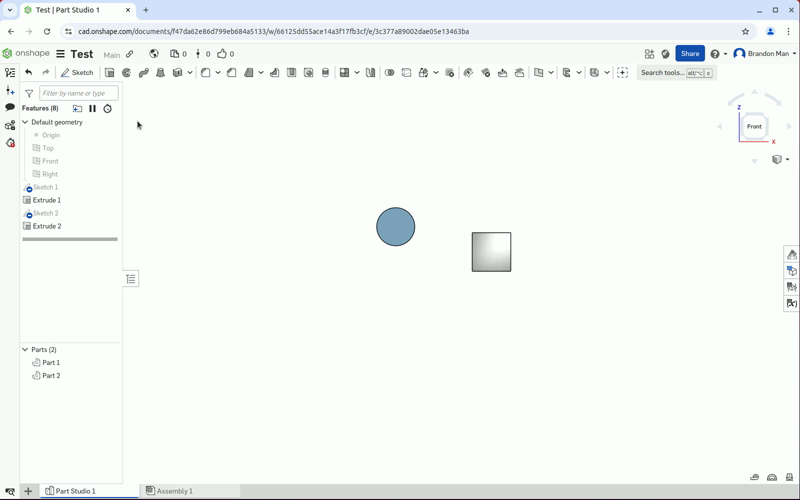
key(shift+h)
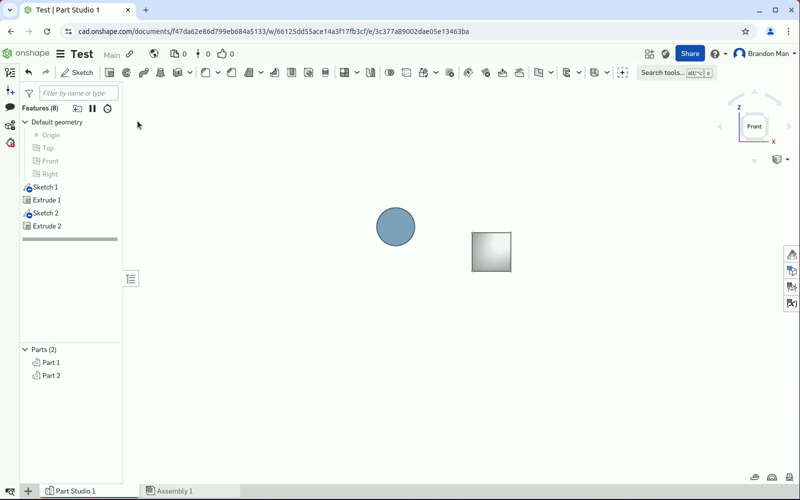
key(shift+h)
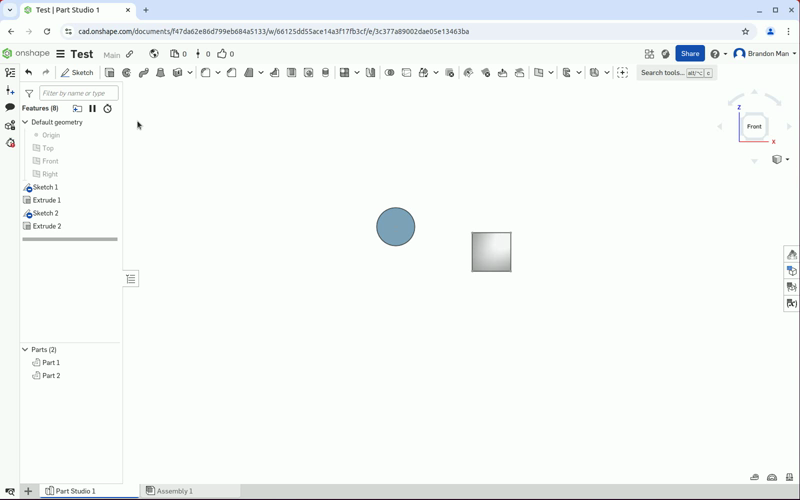
key(shift+7)
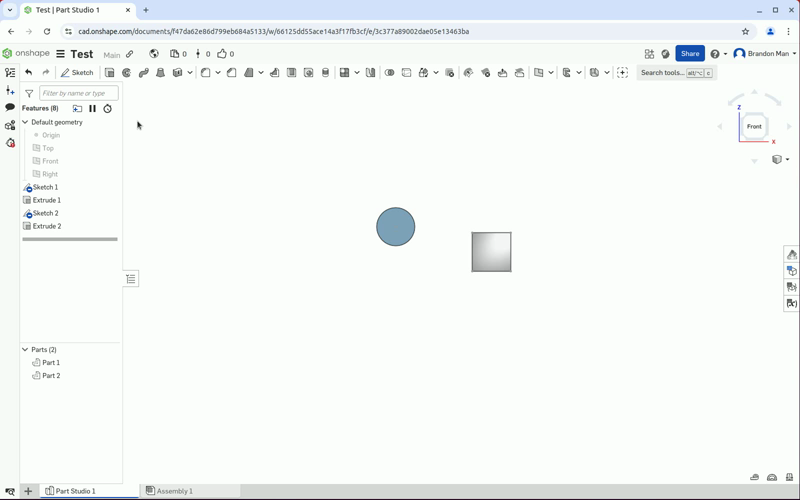
key(left, 2)
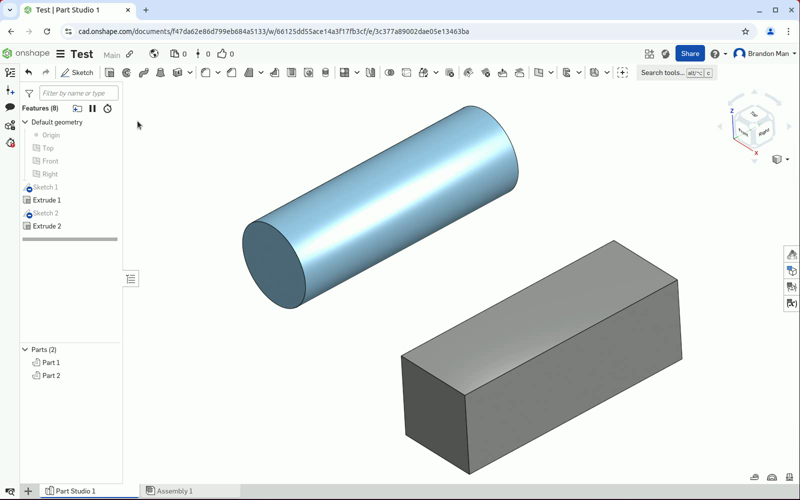
key(down, 2)
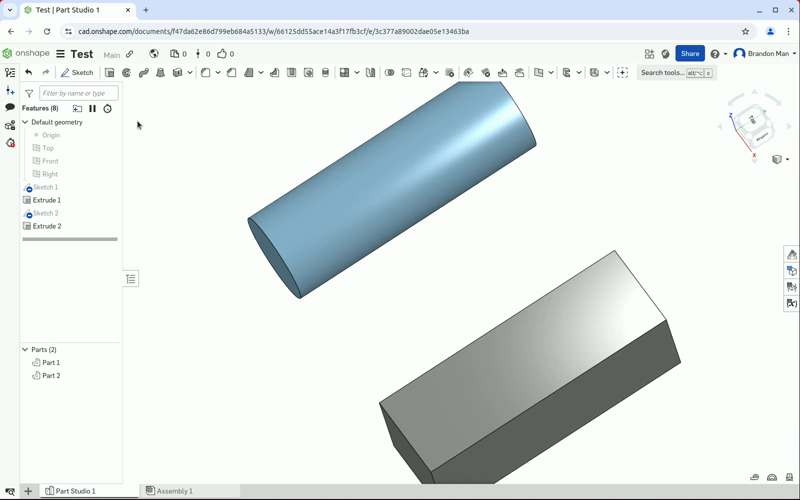
key(up, 2)
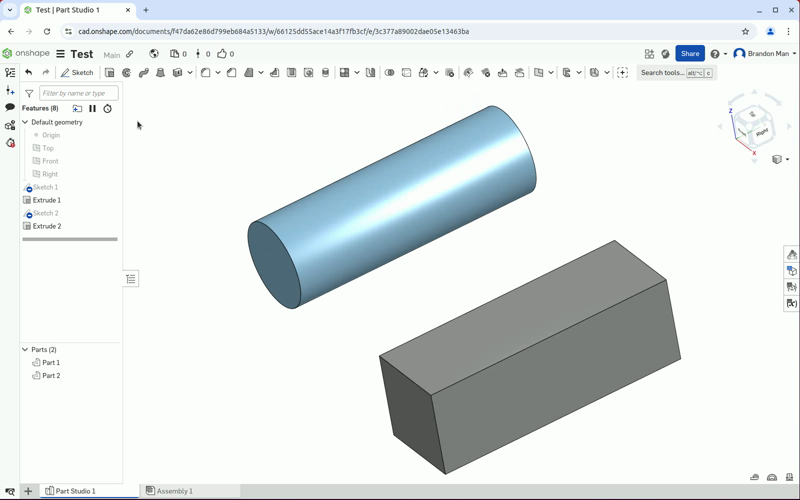
key(right, 2)
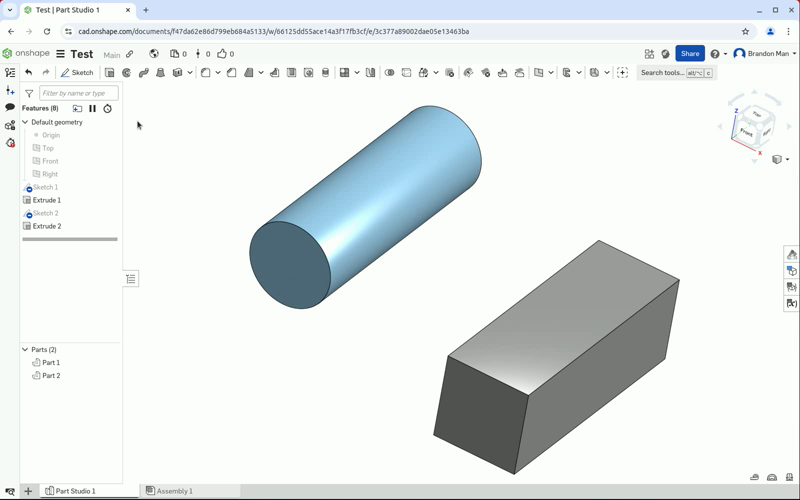
mouse_move(73, 189)
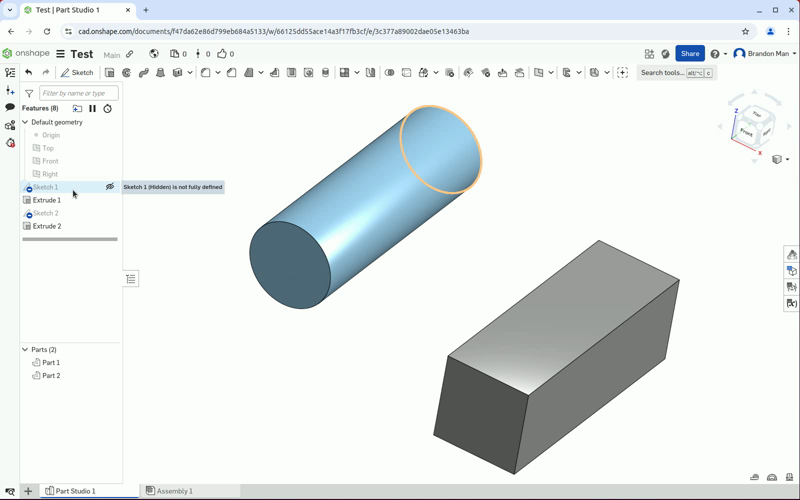
click(73, 189)